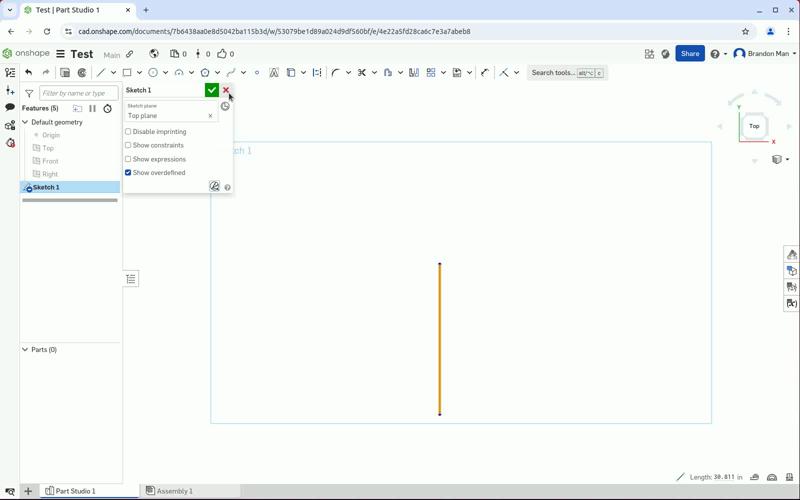
key(shift+h)
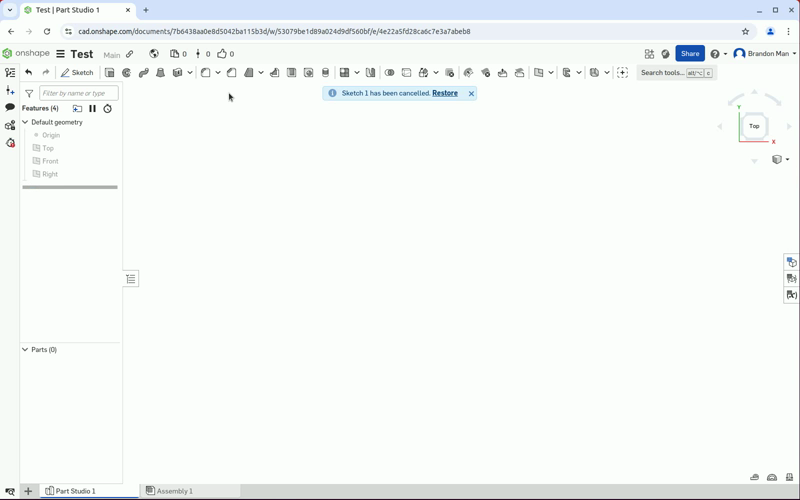
mouse_move(73, 352)
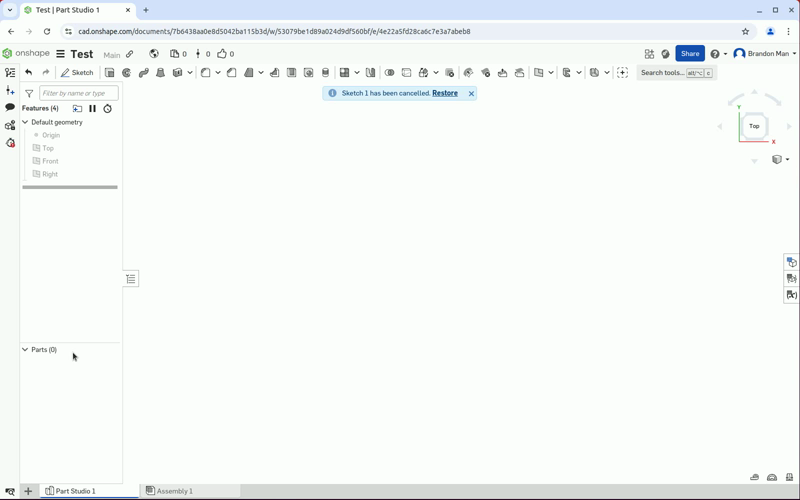
key(y)
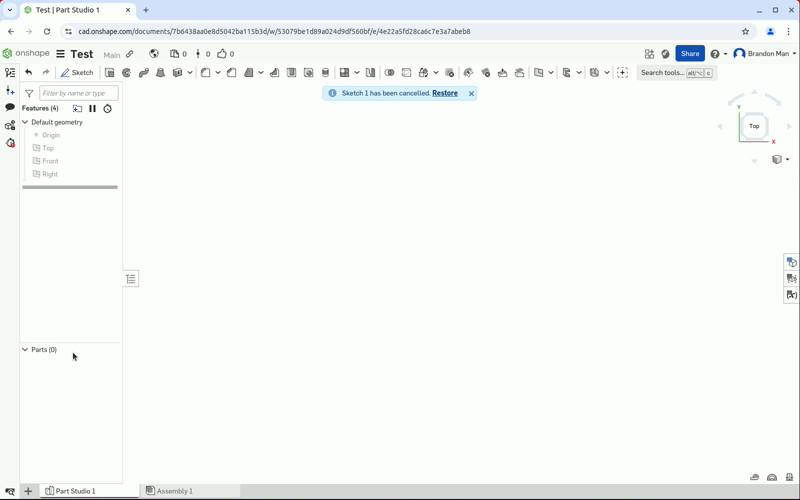
key(shift+p)
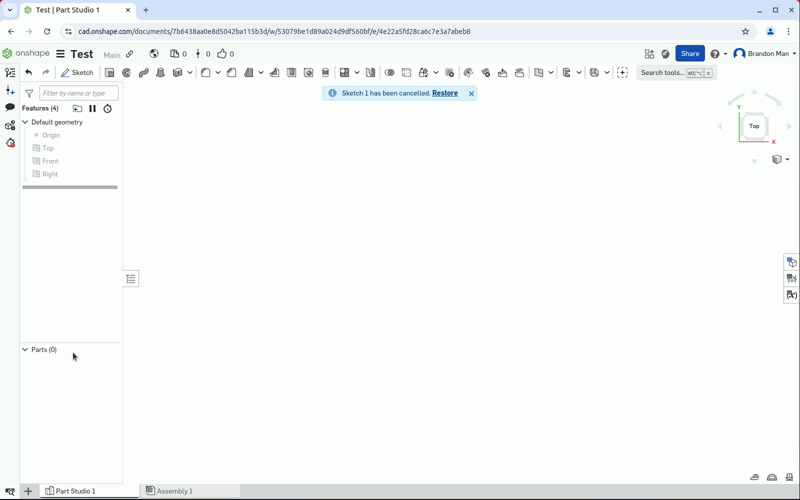
key(space)
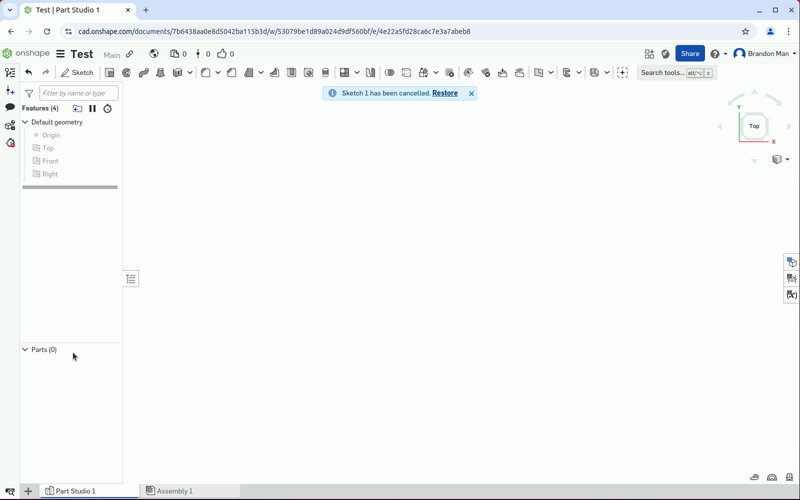
key_down(shift)
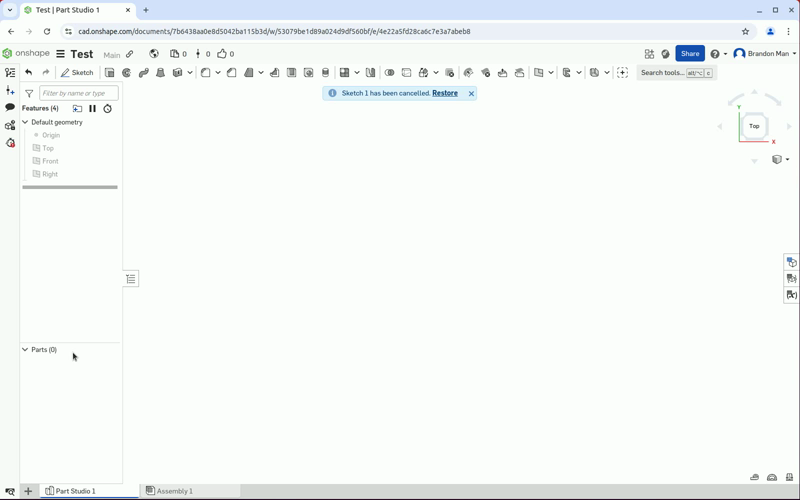
key(up)
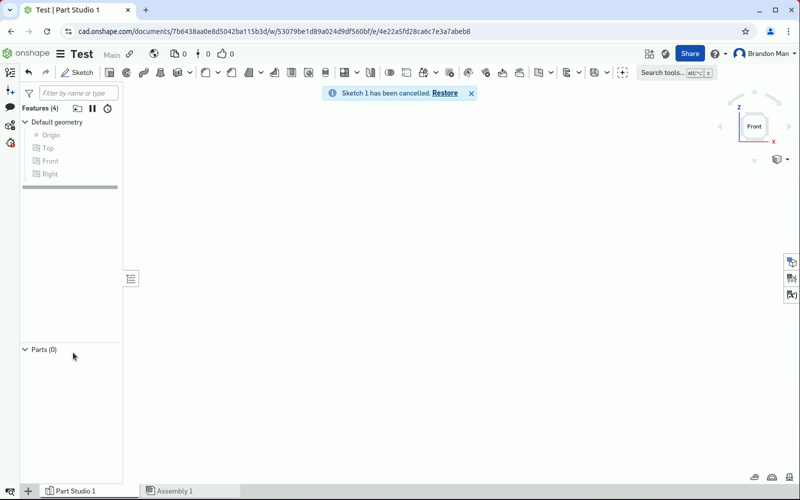
key_up(shift)
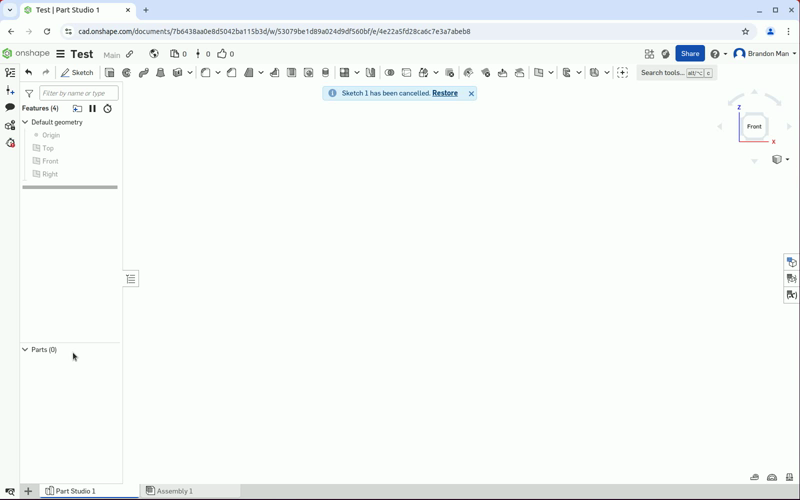
mouse_move(73, 352)
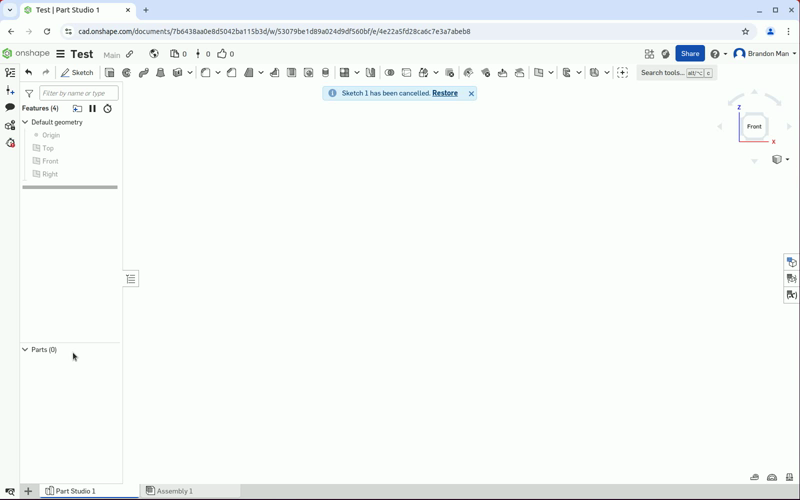
key(shift+y)
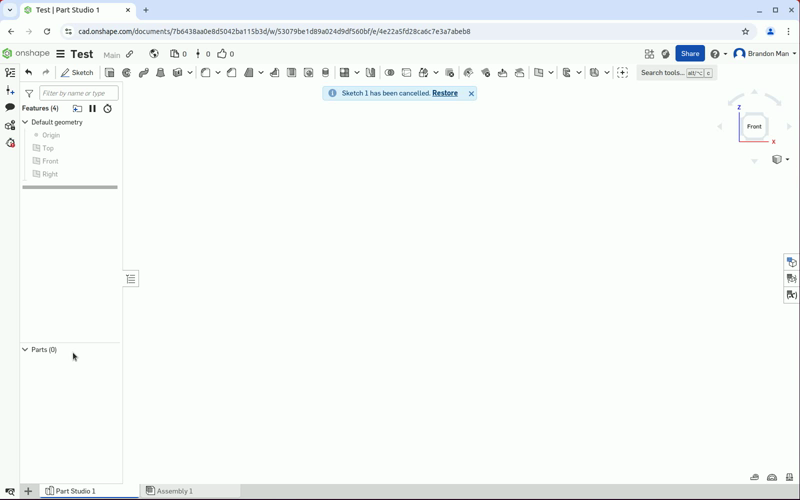
key(shift+s)
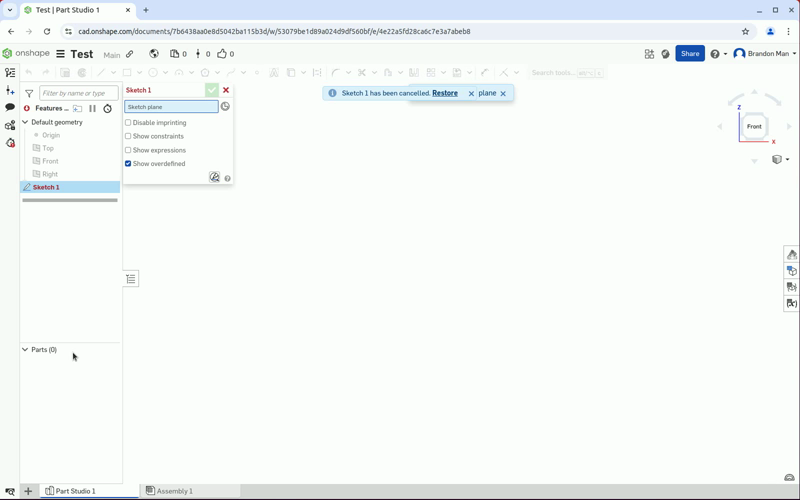
mouse_move(73, 163)
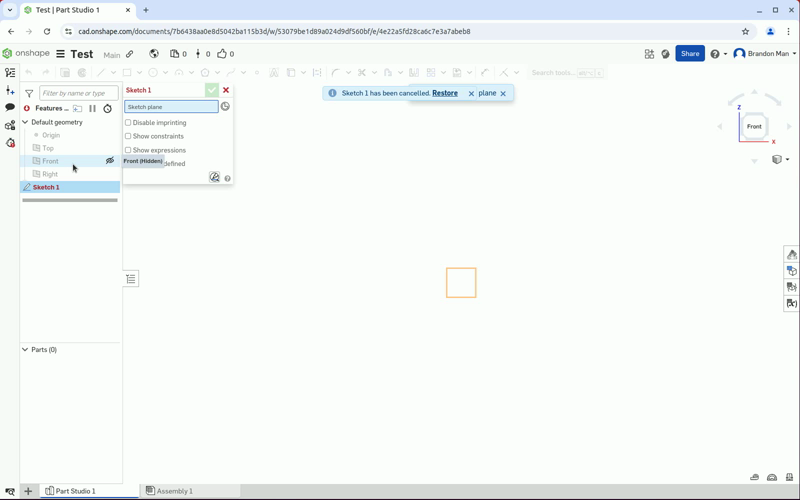
click(73, 163)
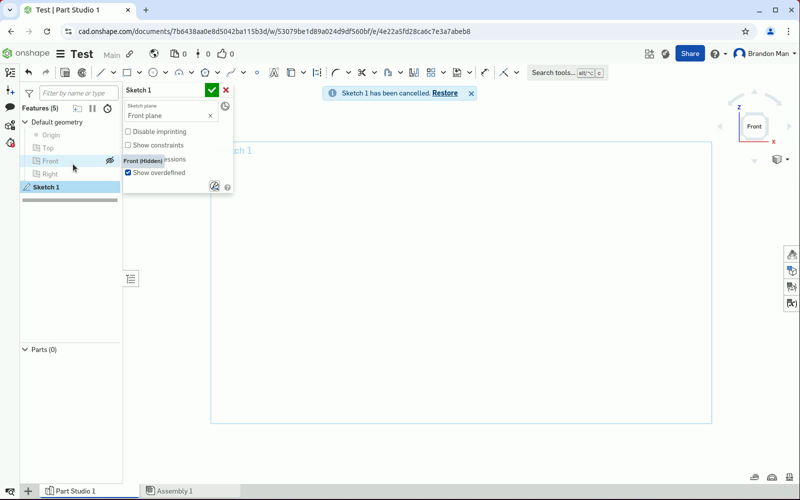
mouse_move(73, 352)
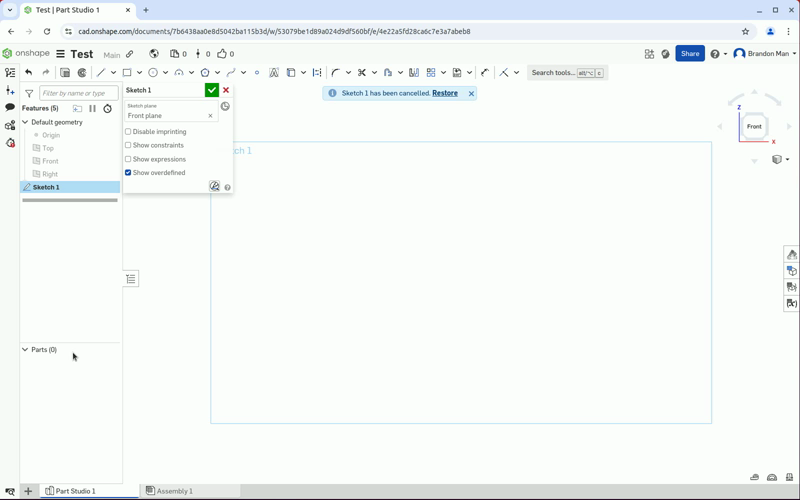
key(y)
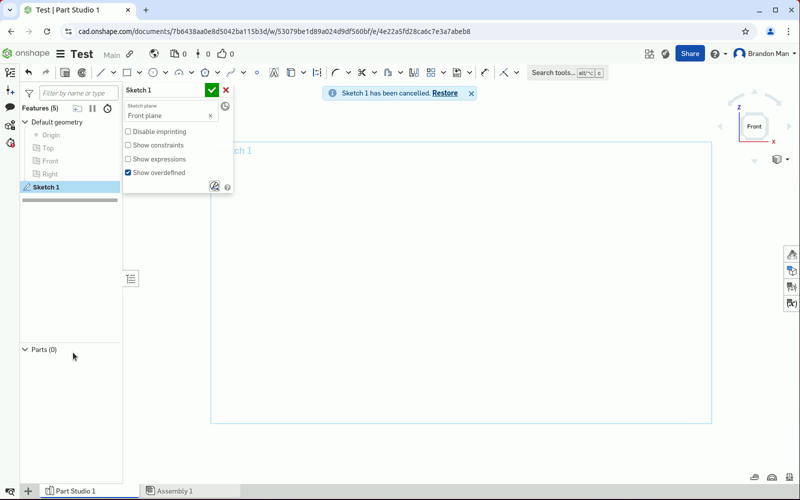
key(l)
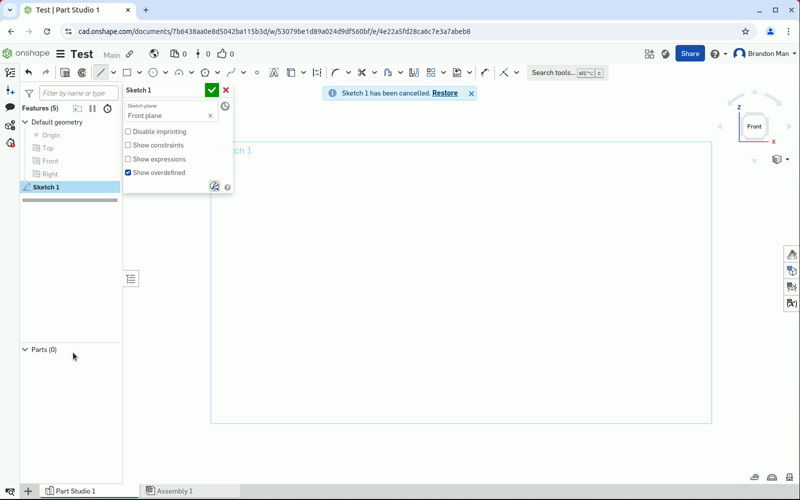
key_down(shift)
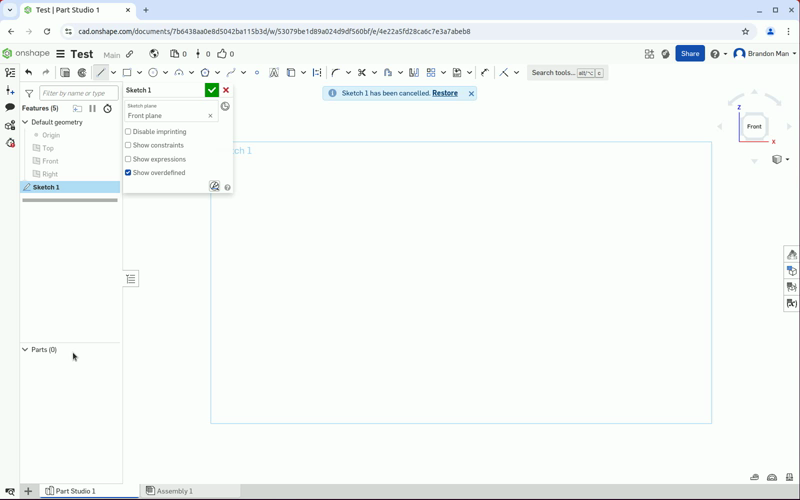
mouse_move(404, 339)
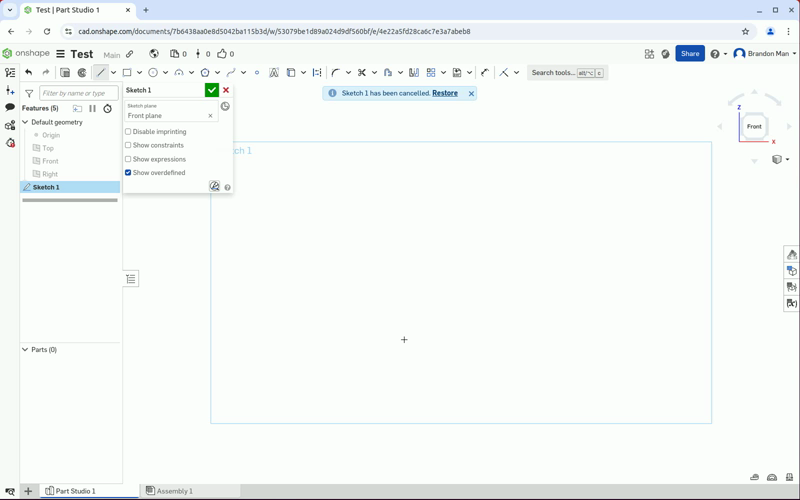
click(404, 339)
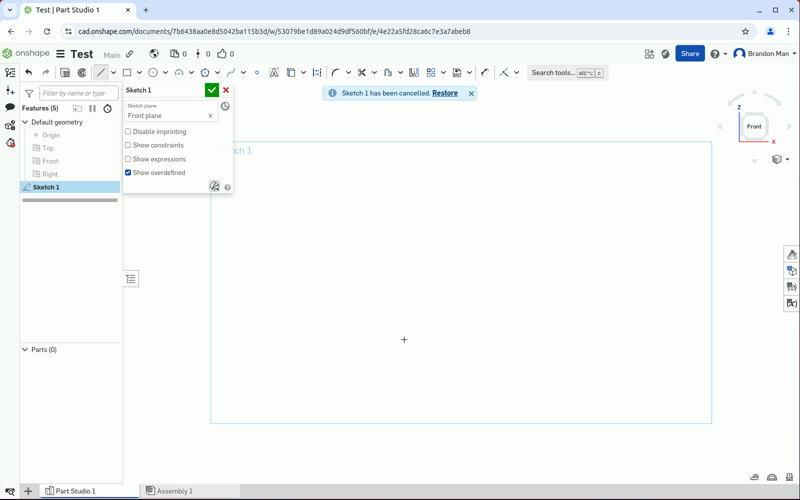
key_up(shift)
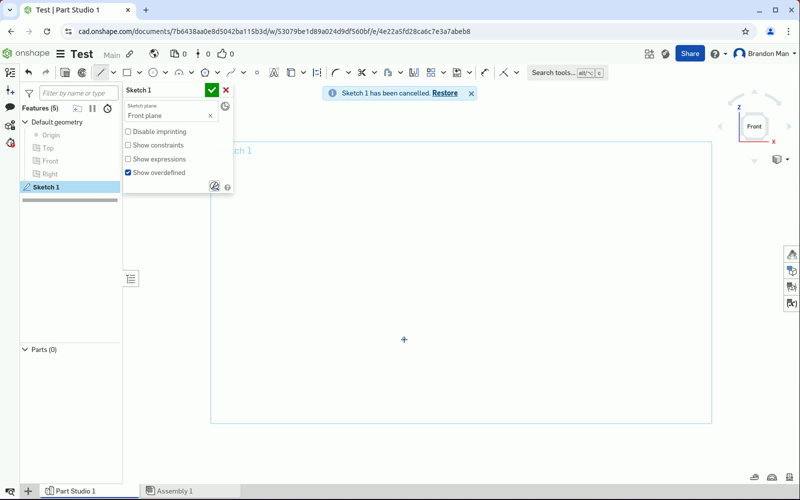
key_down(shift)
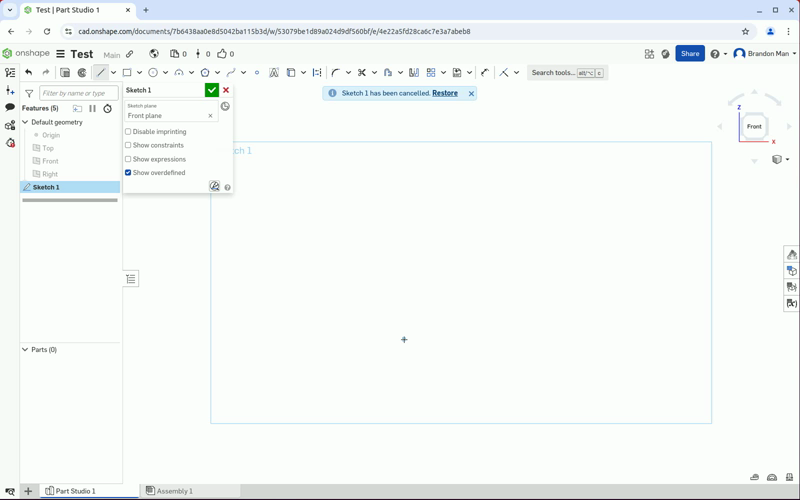
mouse_move(516, 339)
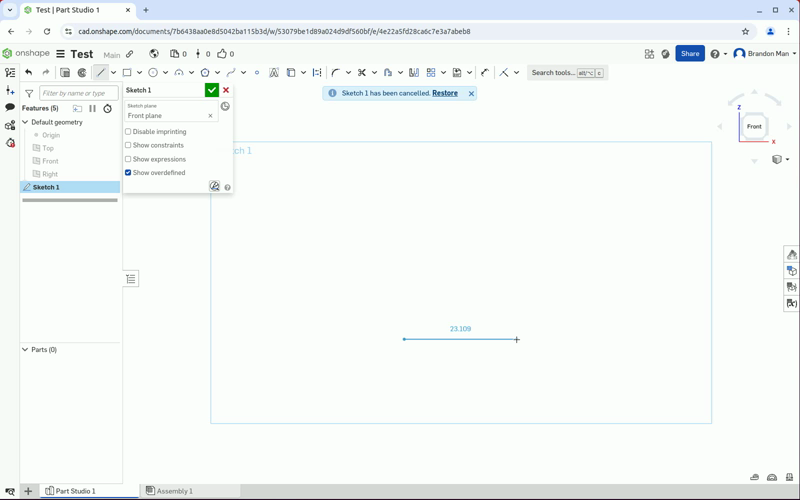
click(516, 339)
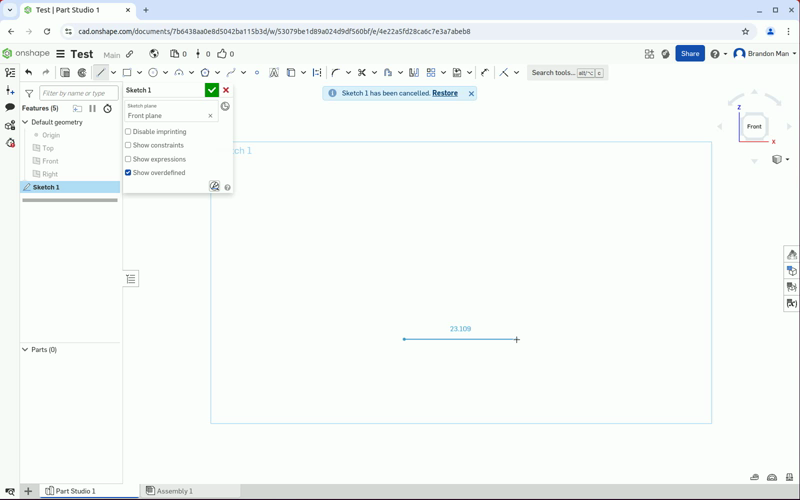
key_up(shift)
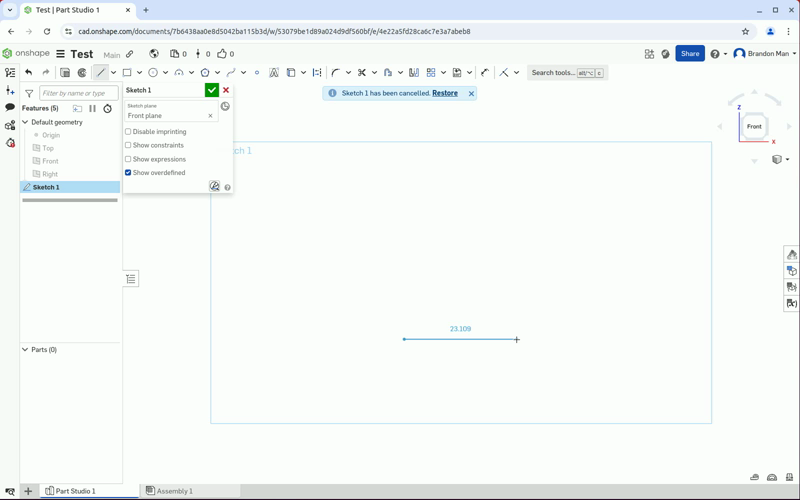
key_down(shift)
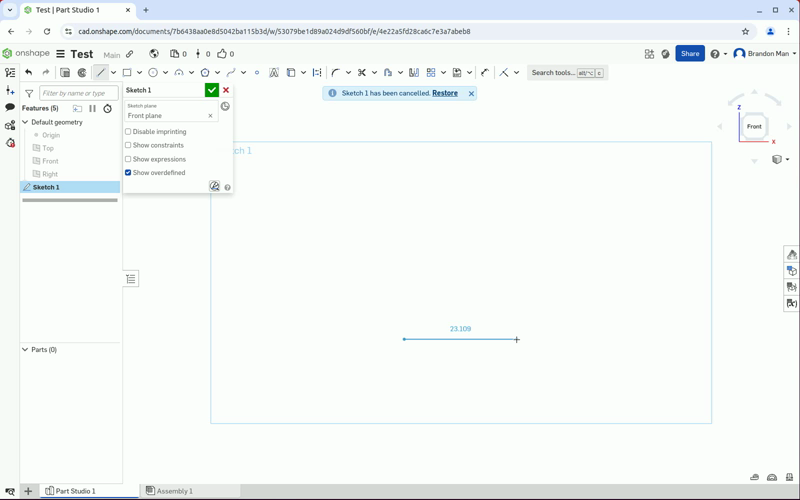
mouse_move(516, 226)
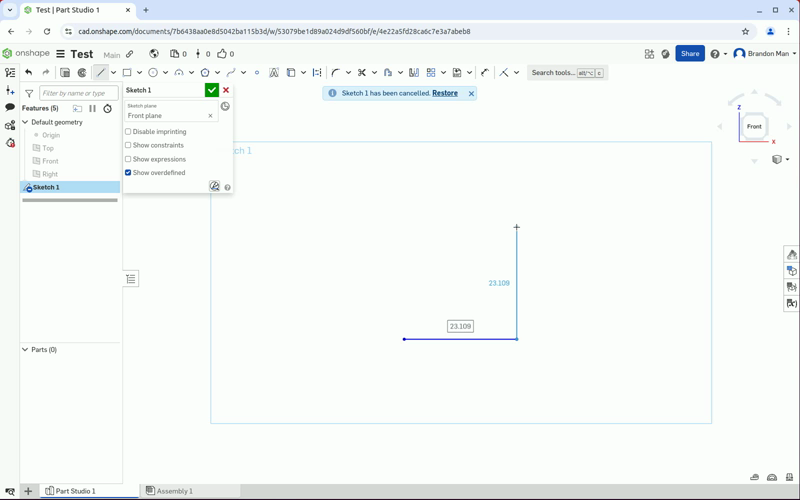
click(516, 226)
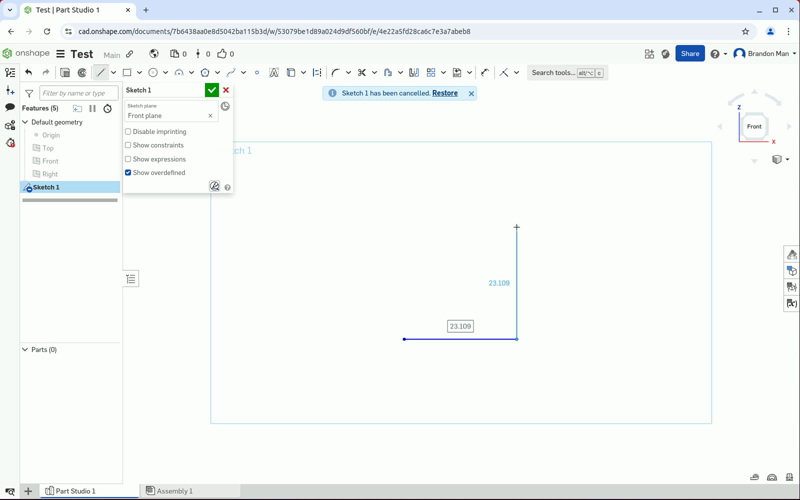
key_up(shift)
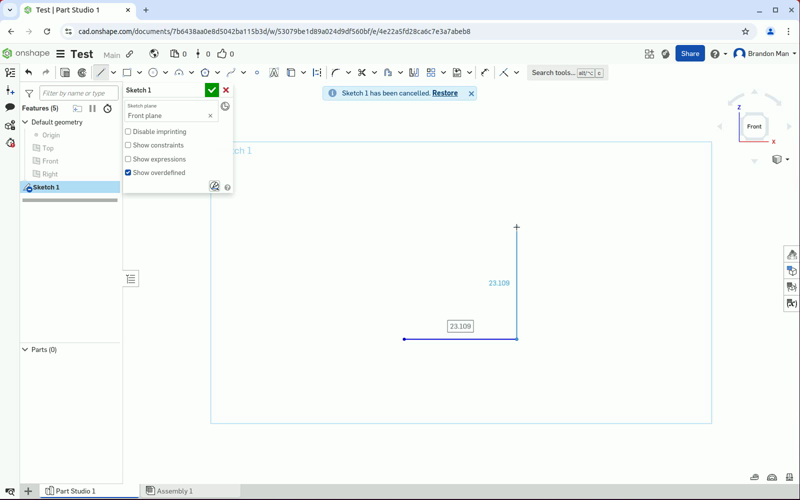
key_down(shift)
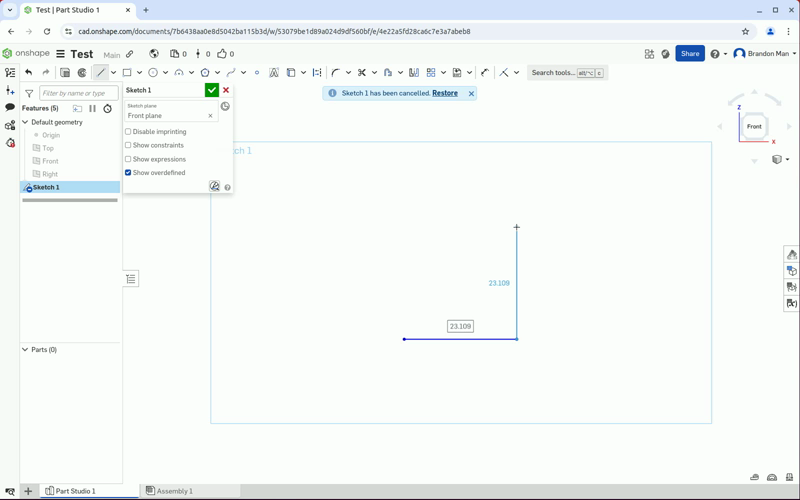
mouse_move(404, 226)
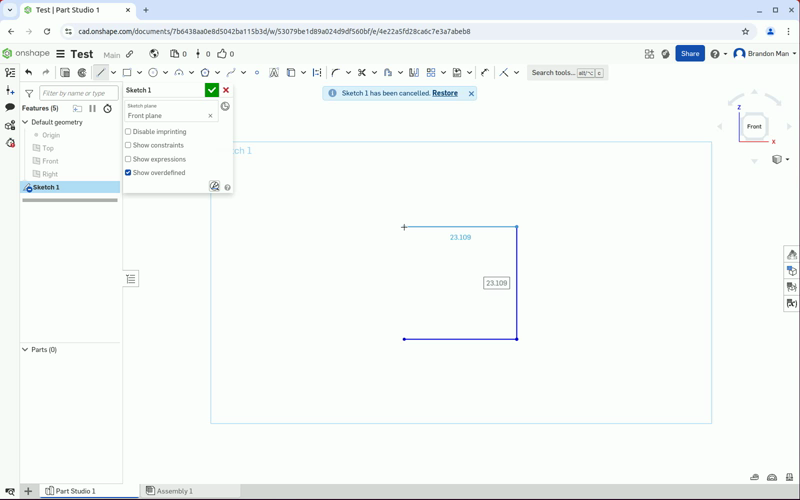
click(404, 226)
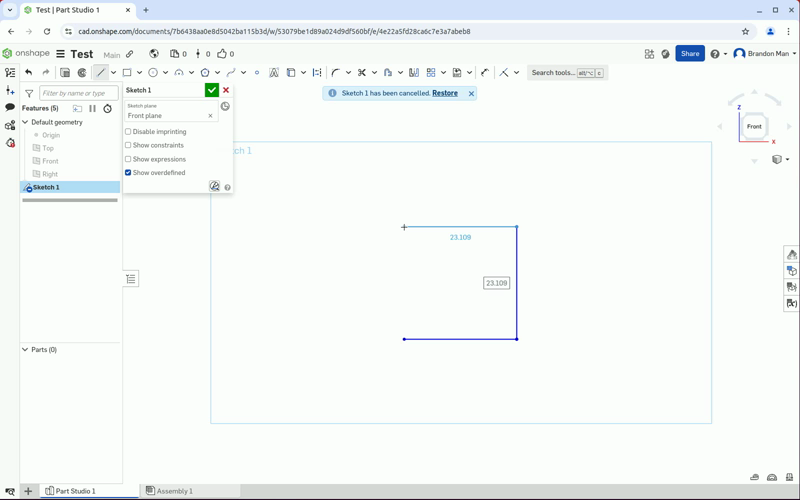
key_up(shift)
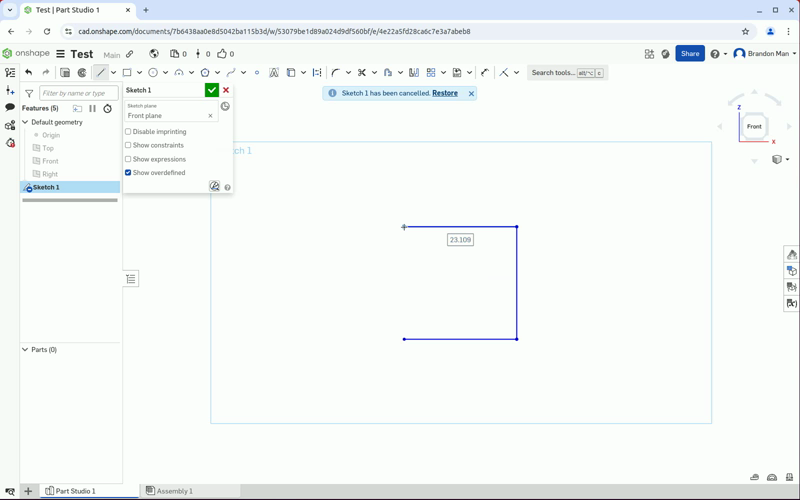
key_down(shift)
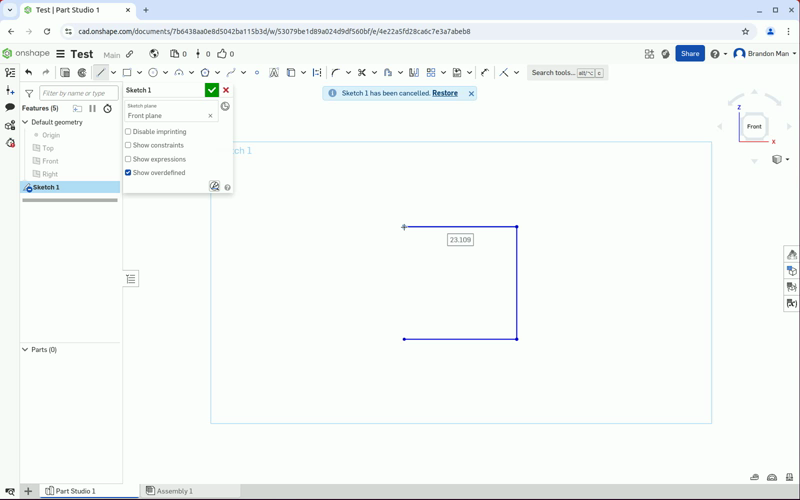
mouse_move(404, 339)
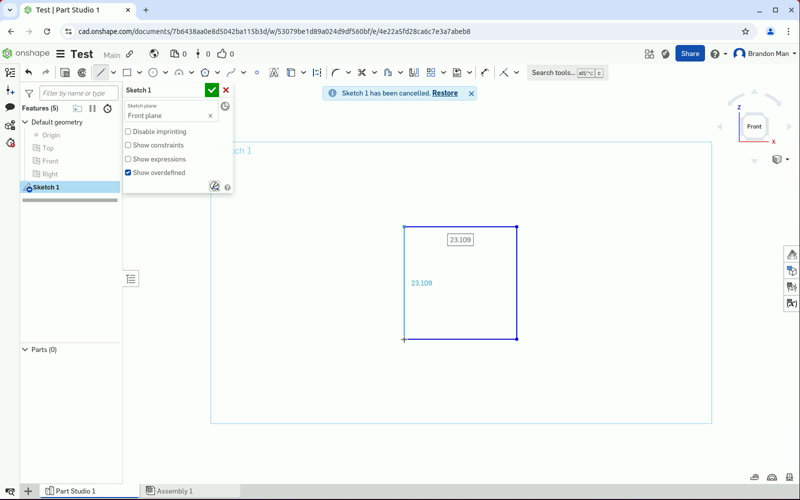
key_up(shift)
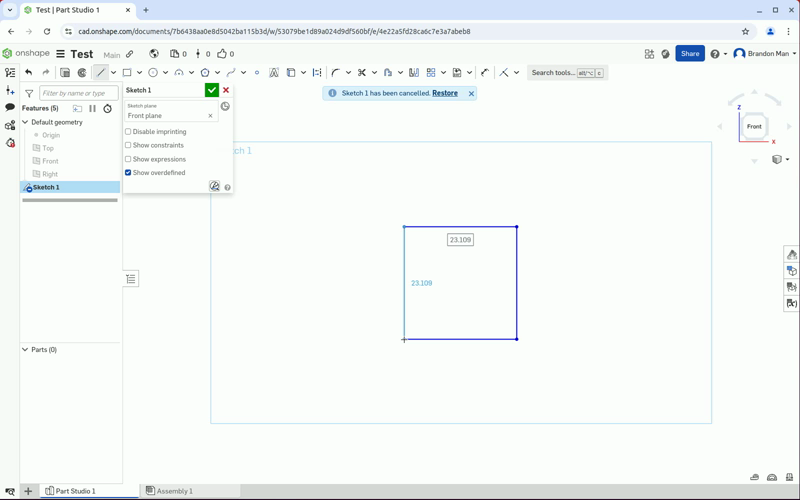
click(404, 339)
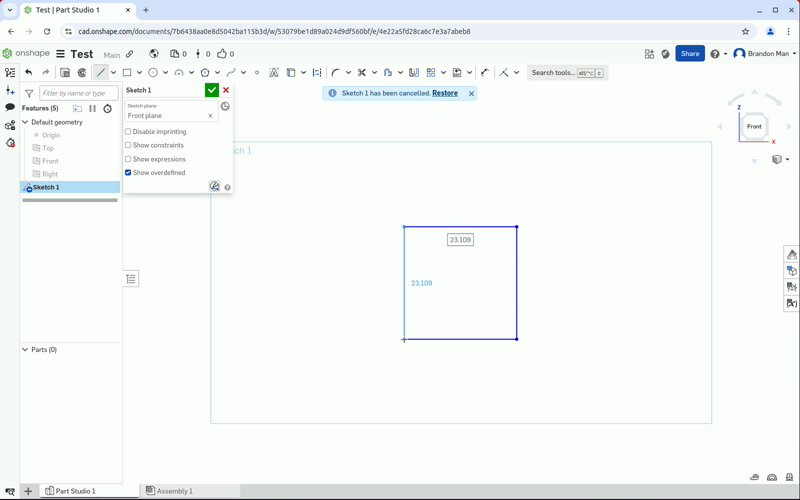
key(esc)
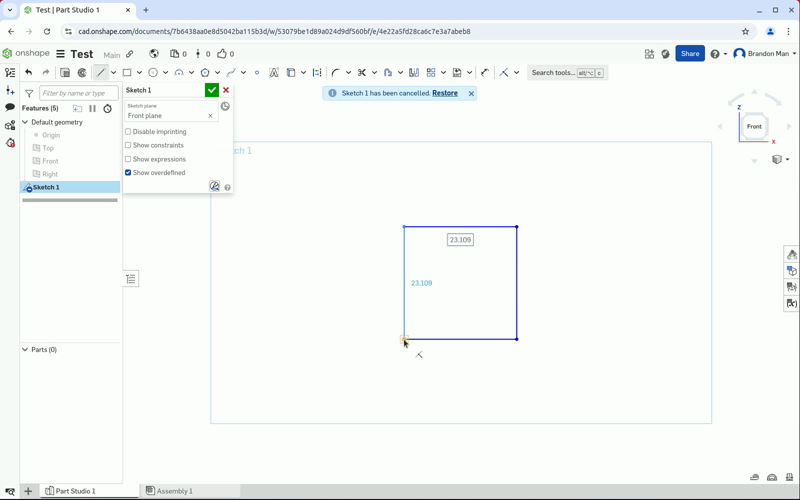
mouse_move(473, 317)
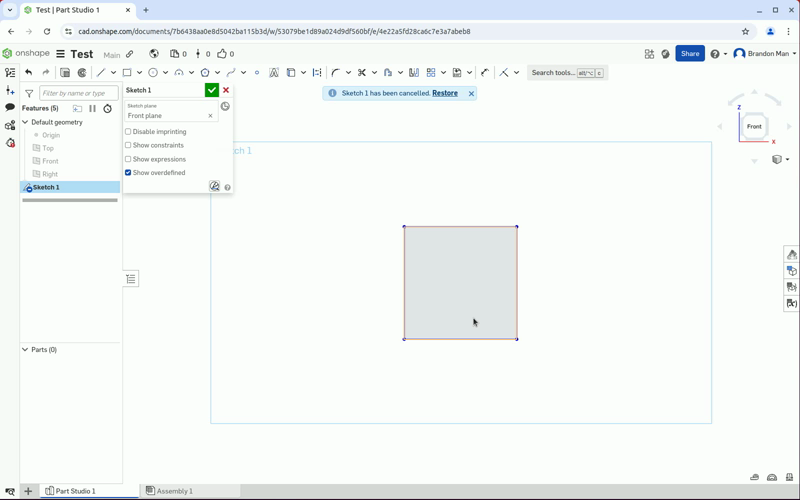
click(473, 317)
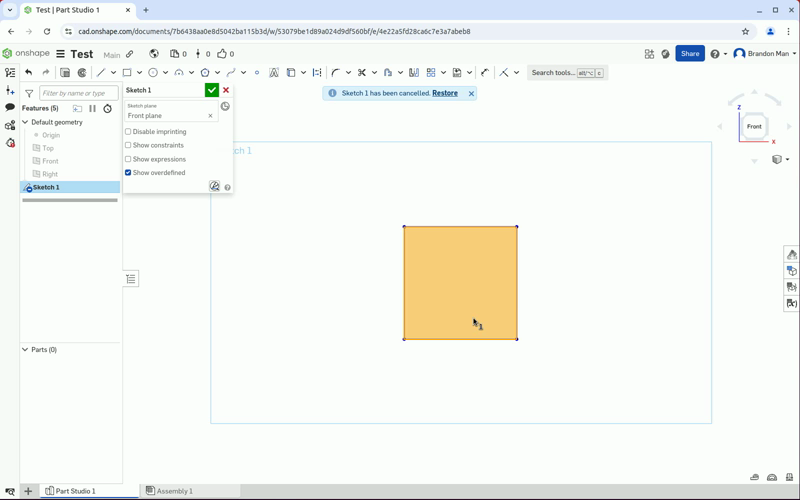
mouse_move(73, 352)
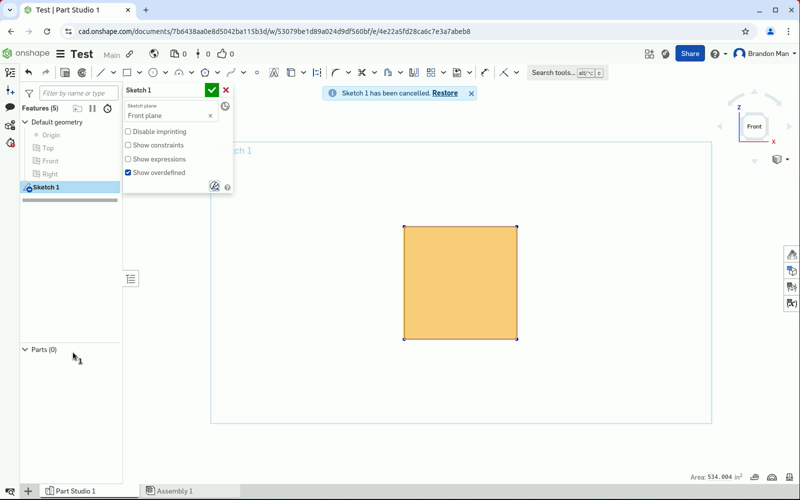
key(shift+y)
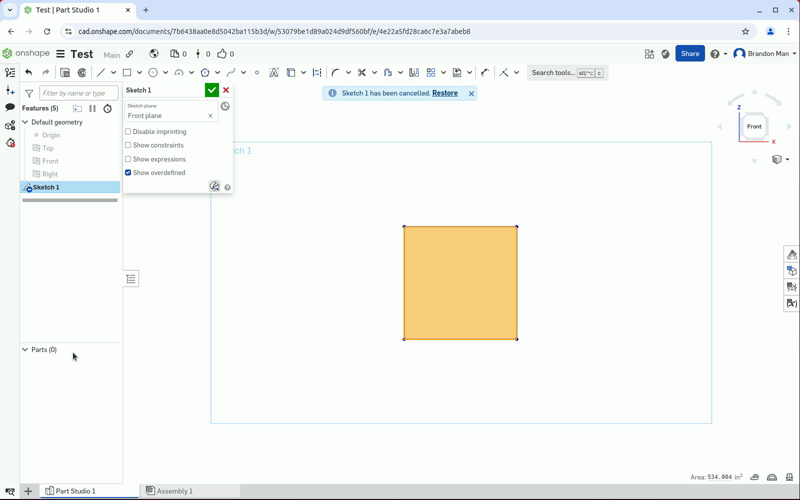
key(shift+e)
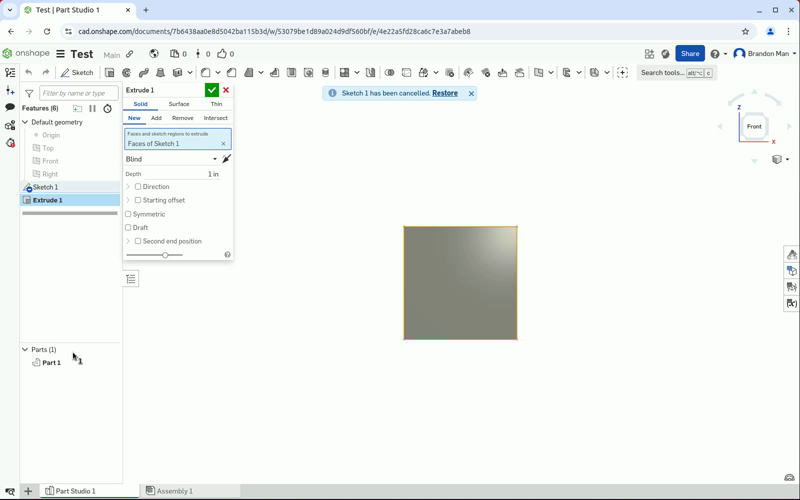
mouse_move(143, 106)
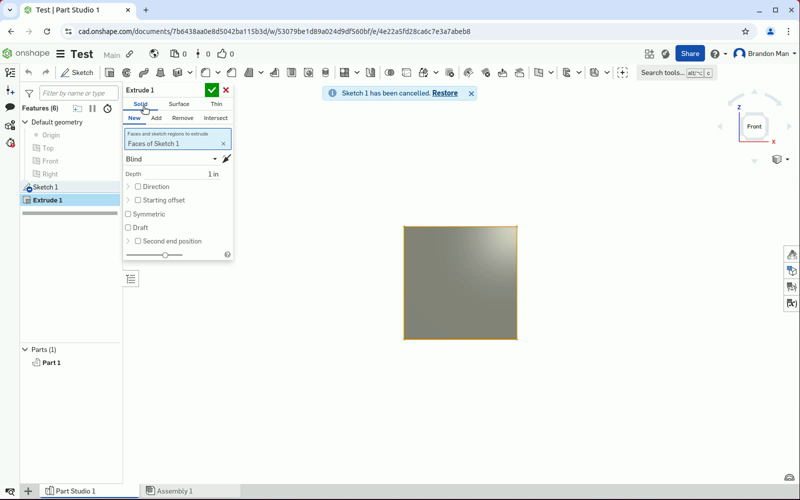
click(143, 106)
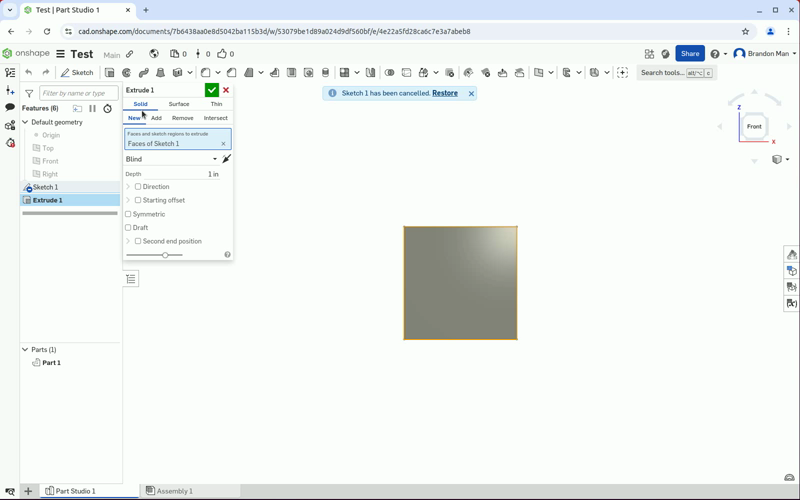
mouse_move(137, 120)
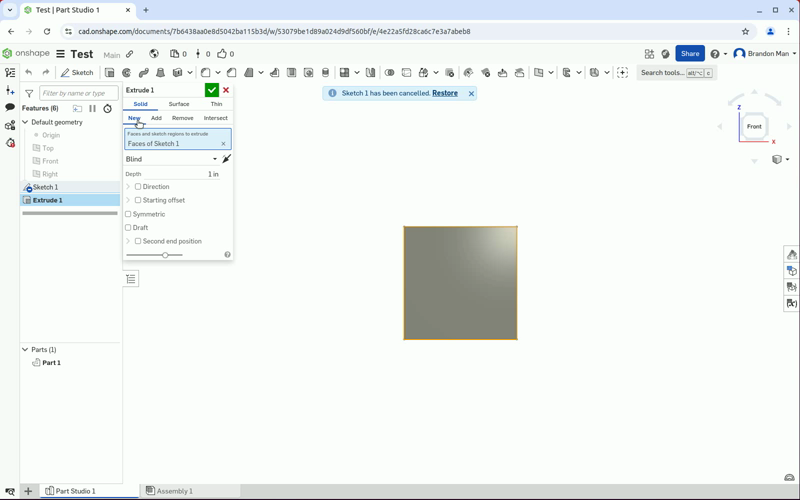
click(137, 120)
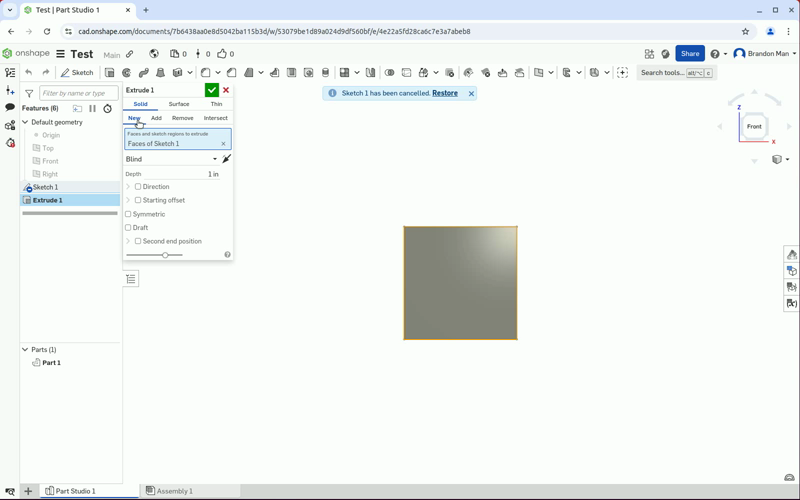
key(tab, 4)
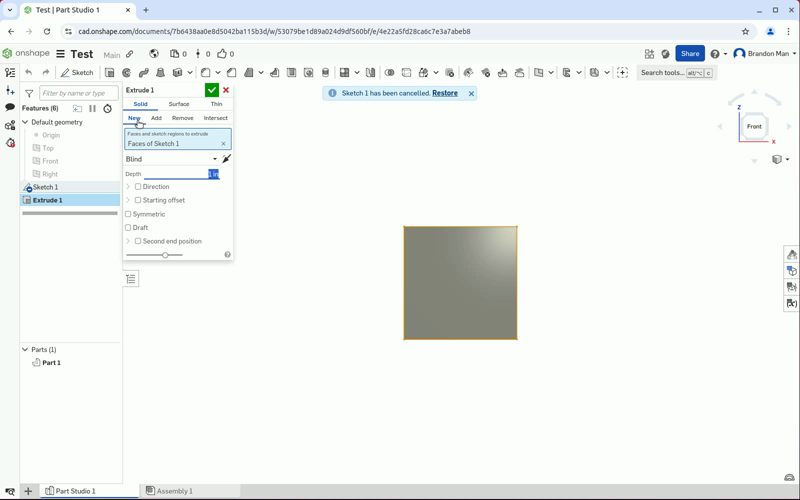
text(23.108)
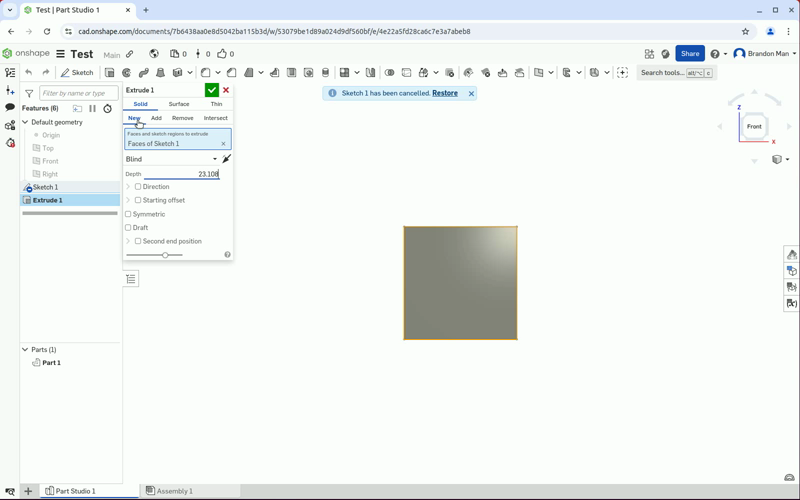
key(enter)
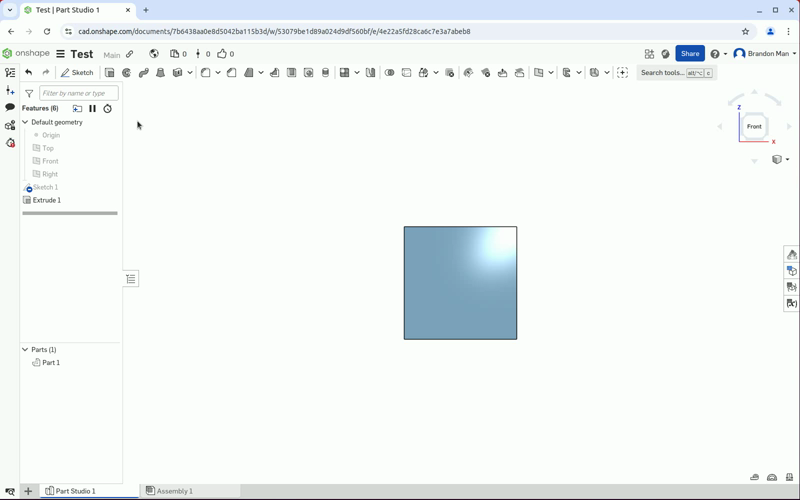
key(shift+h)
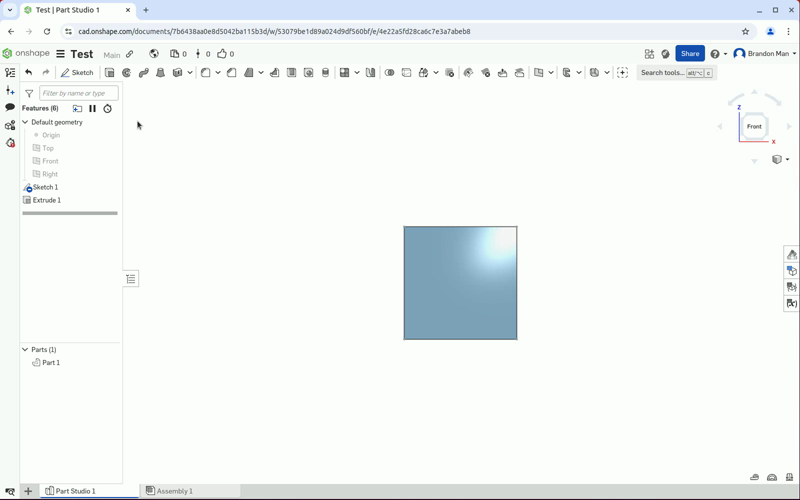
key(shift+h)
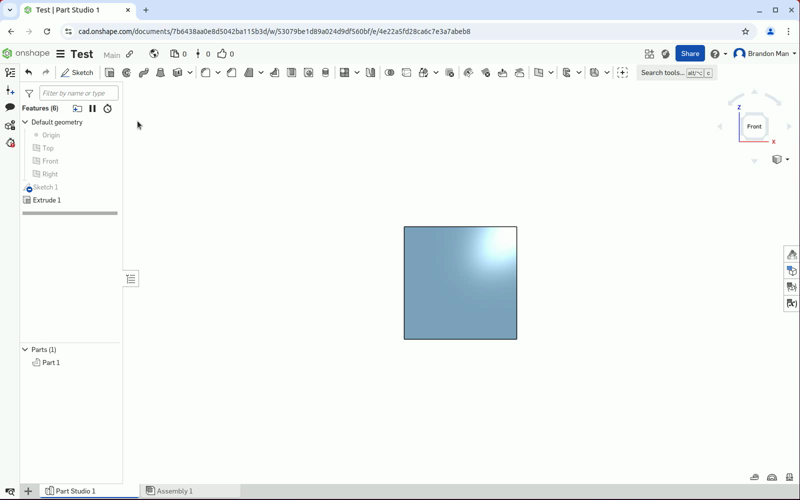
mouse_move(73, 189)
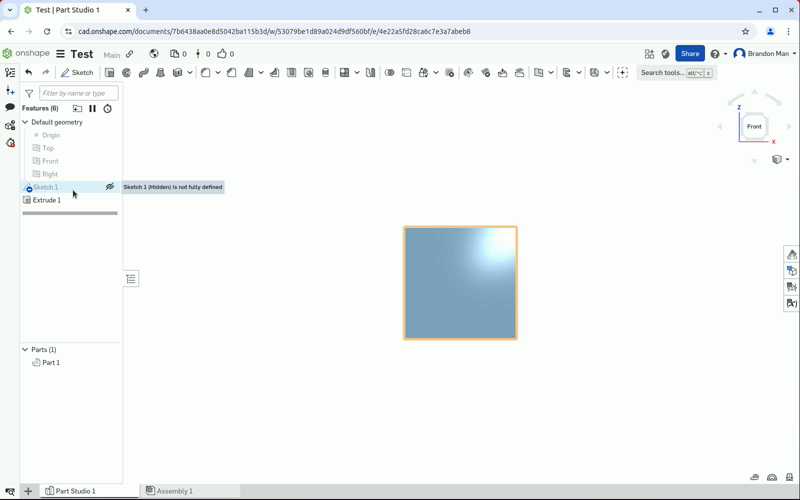
click(73, 189)
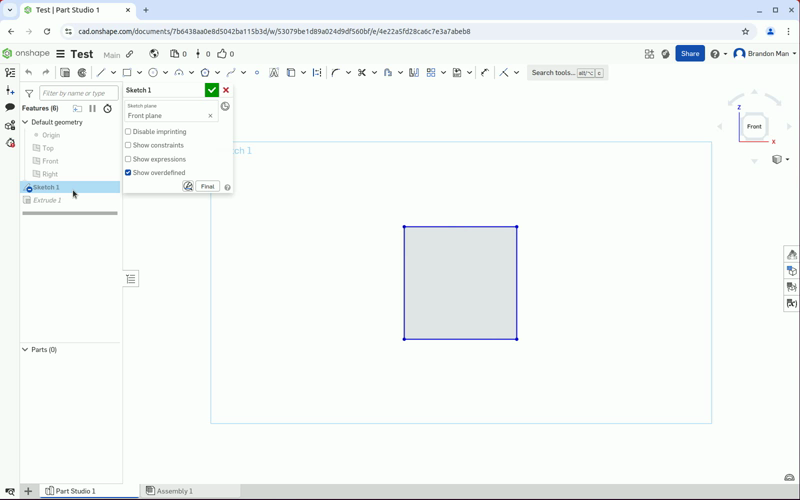
mouse_move(229, 92)
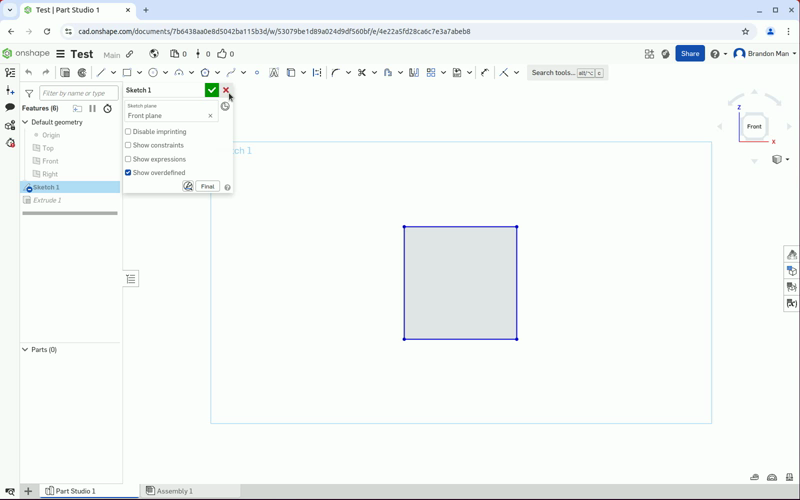
click(229, 92)
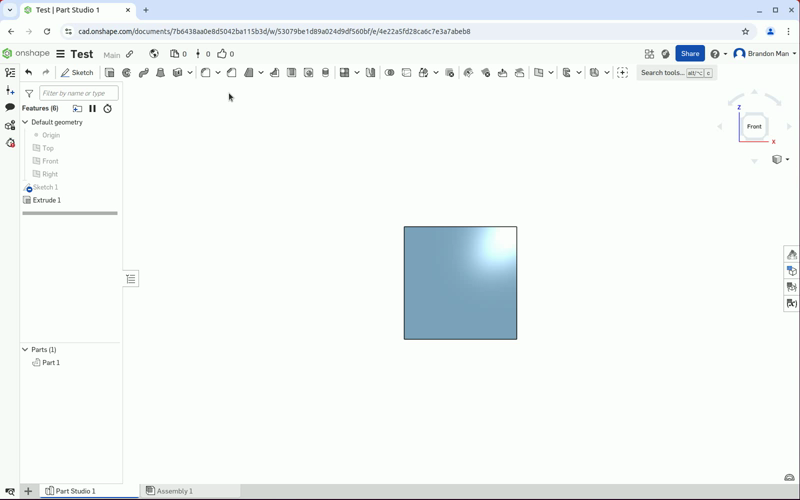
mouse_move(73, 352)
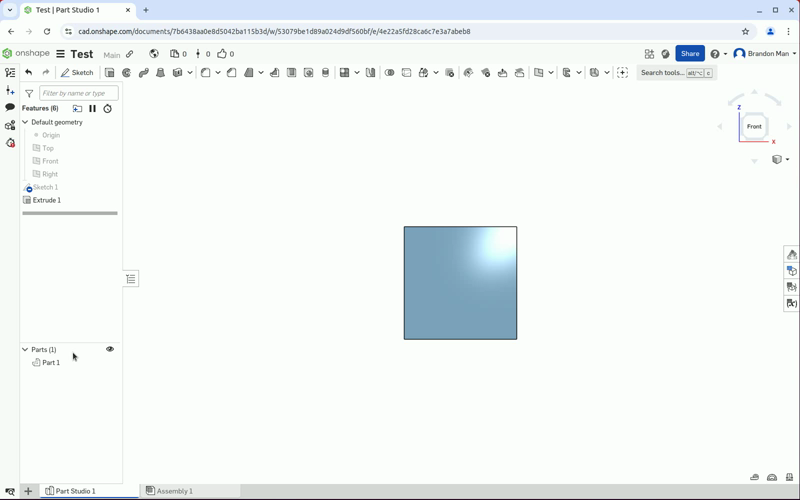
key(y)
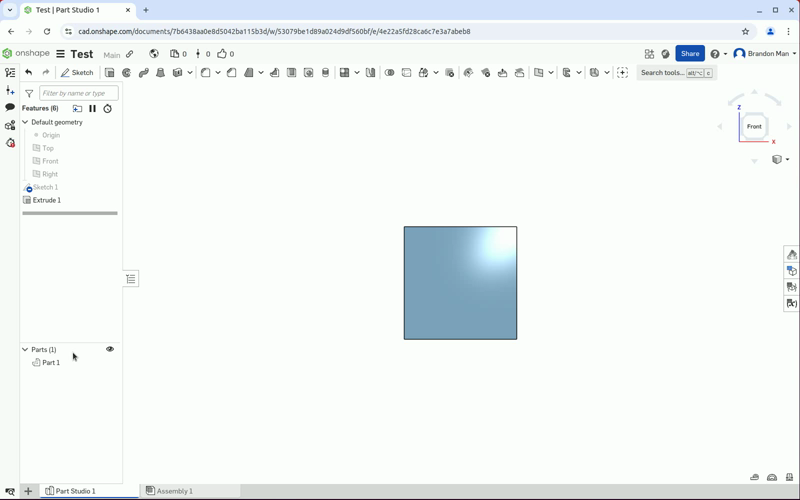
key(shift+p)
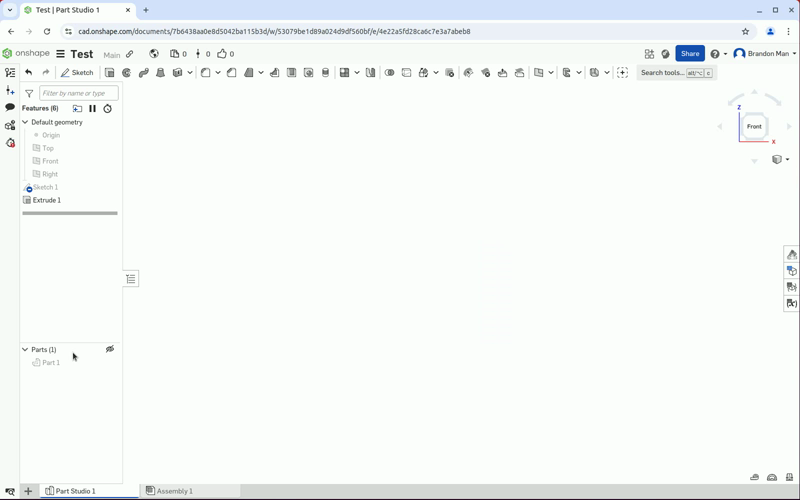
key(space)
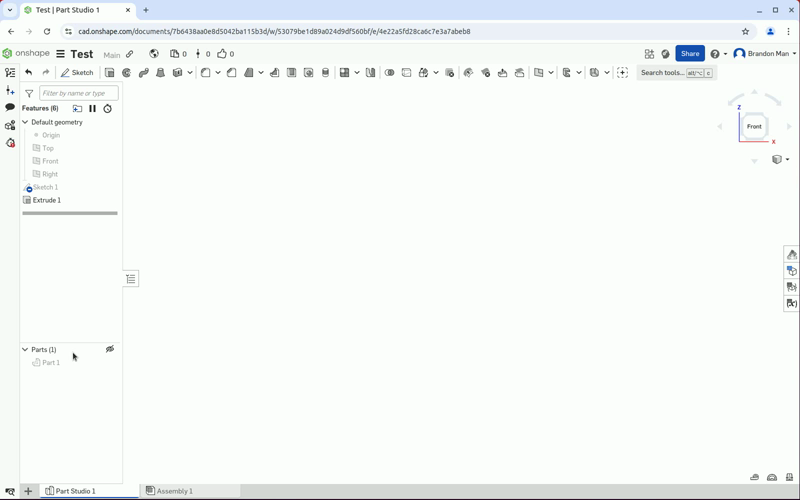
key_down(shift)
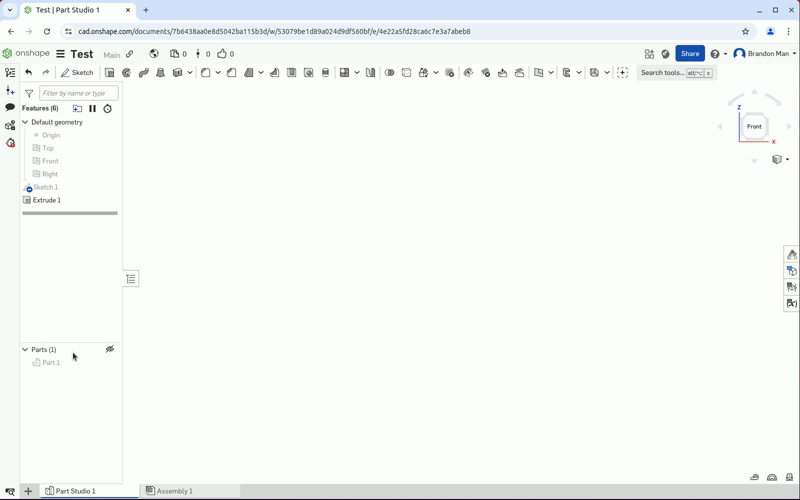
key(down)
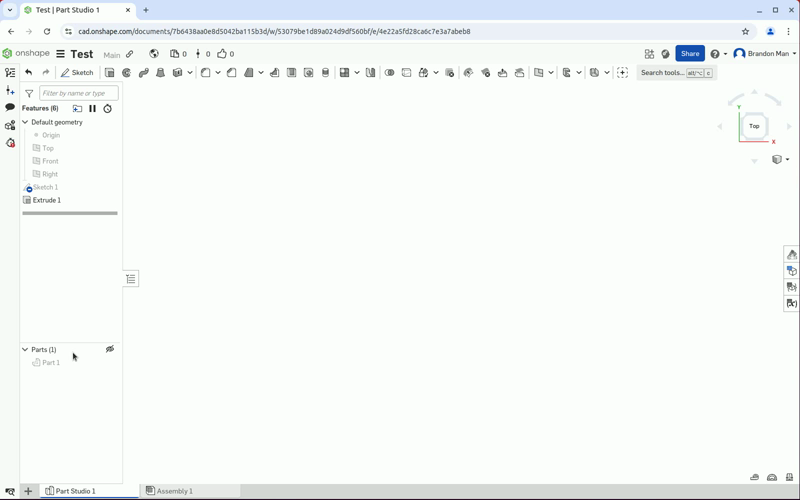
key_up(shift)
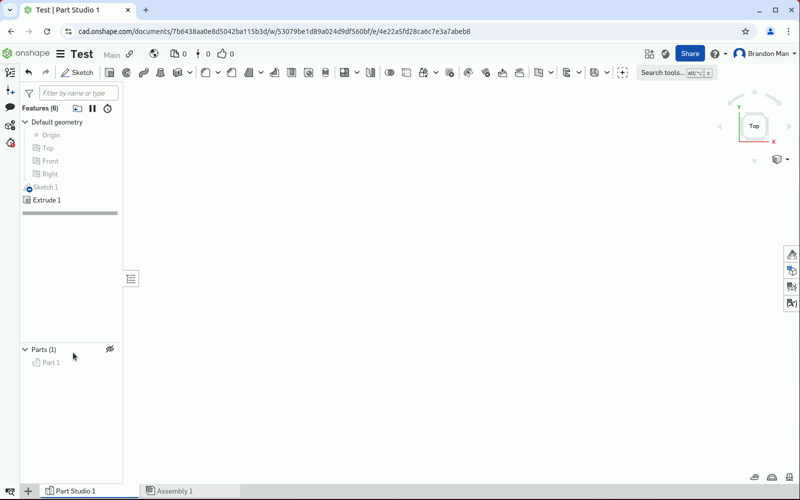
mouse_move(73, 352)
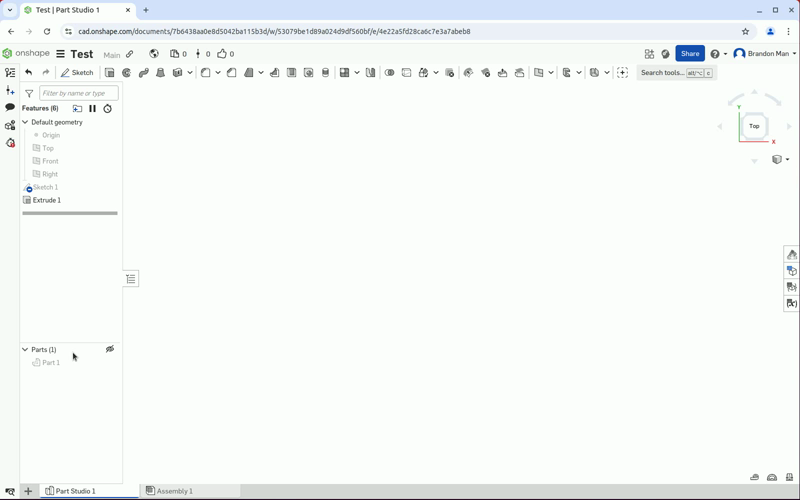
key(shift+y)
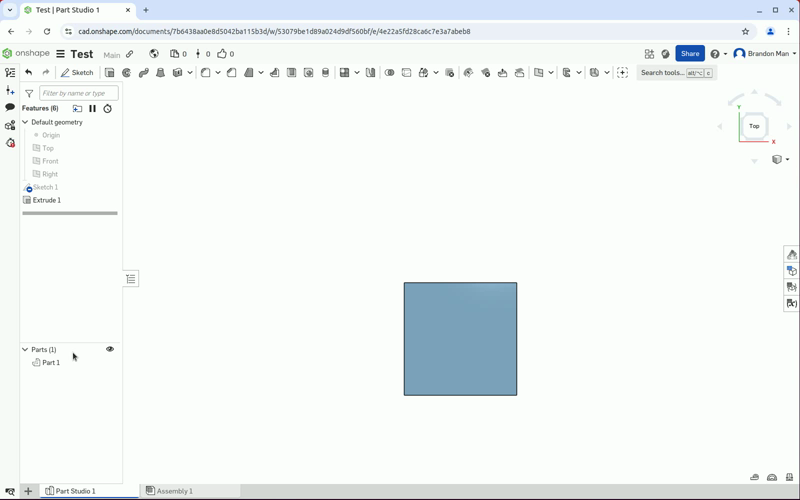
mouse_move(541, 75)
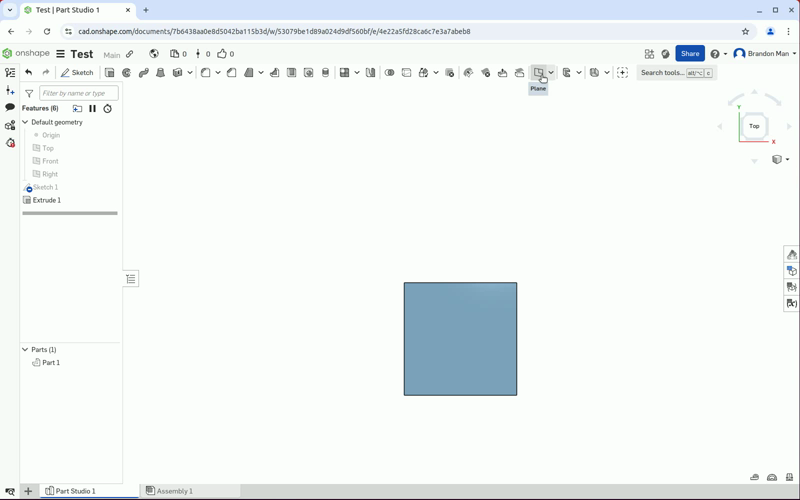
click(541, 75)
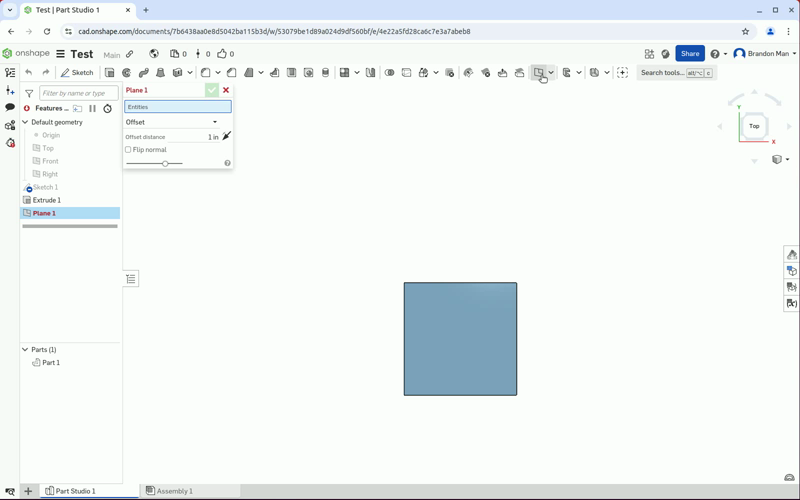
mouse_move(73, 150)
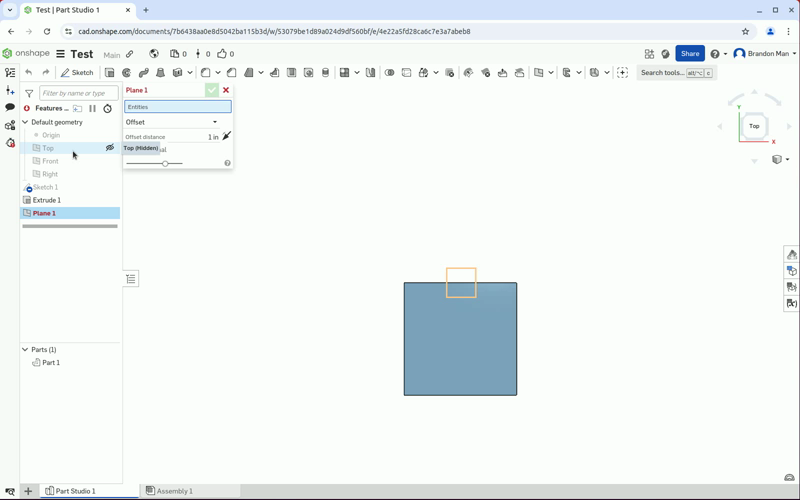
click(73, 150)
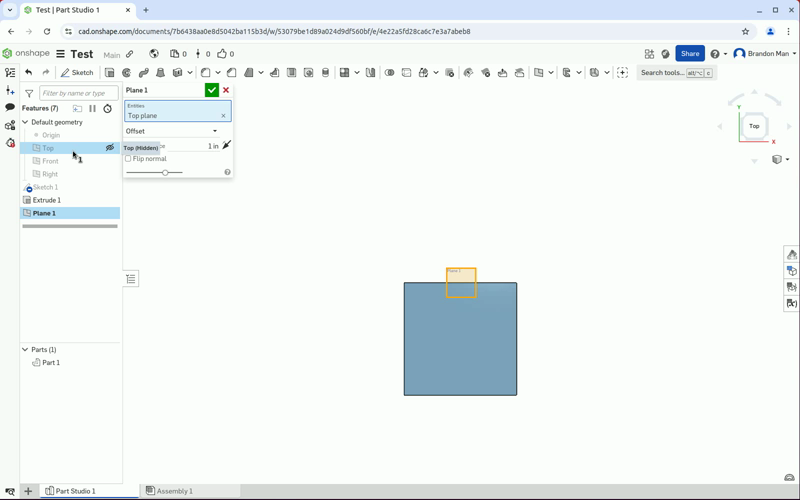
key(tab, 2)
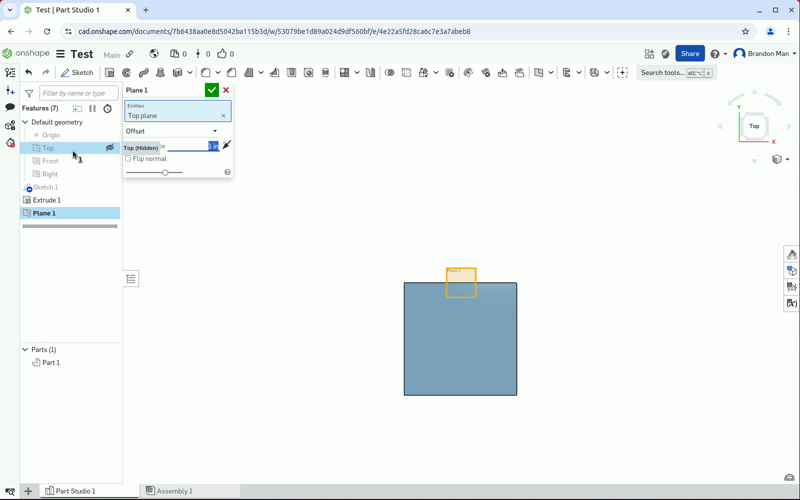
text(11.554)
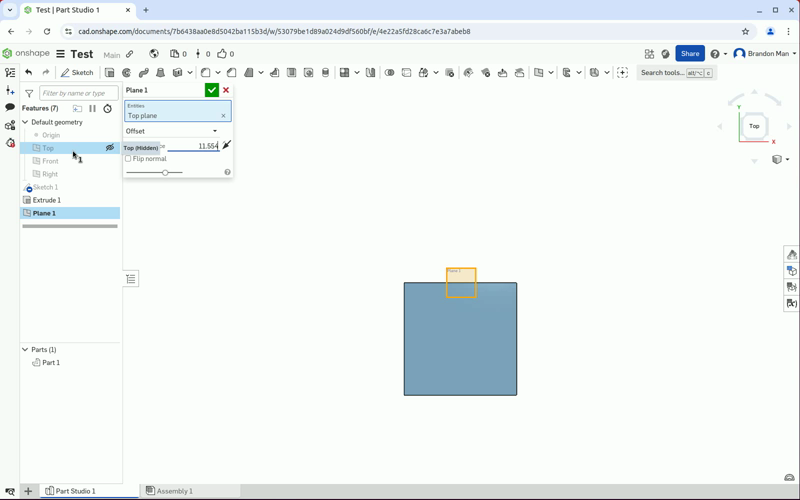
key(enter, 2)
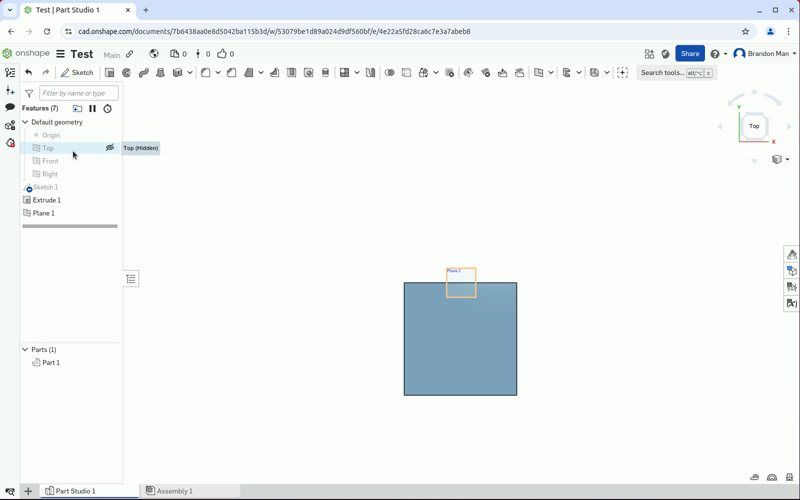
key(shift+s)
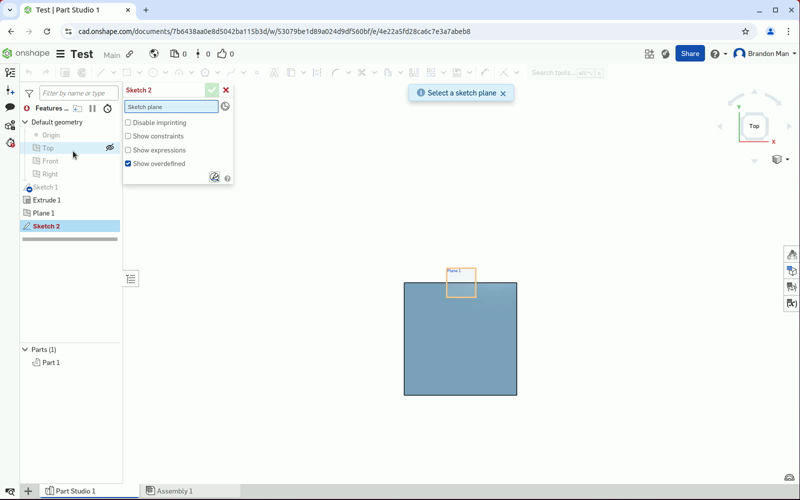
mouse_move(73, 215)
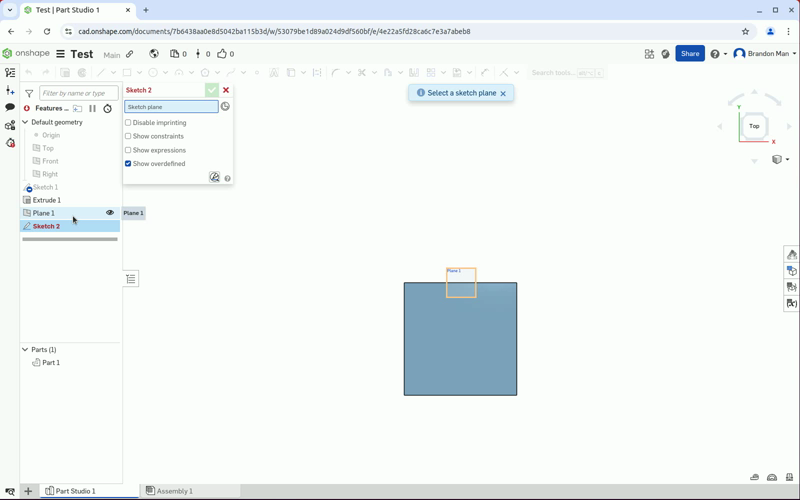
click(73, 215)
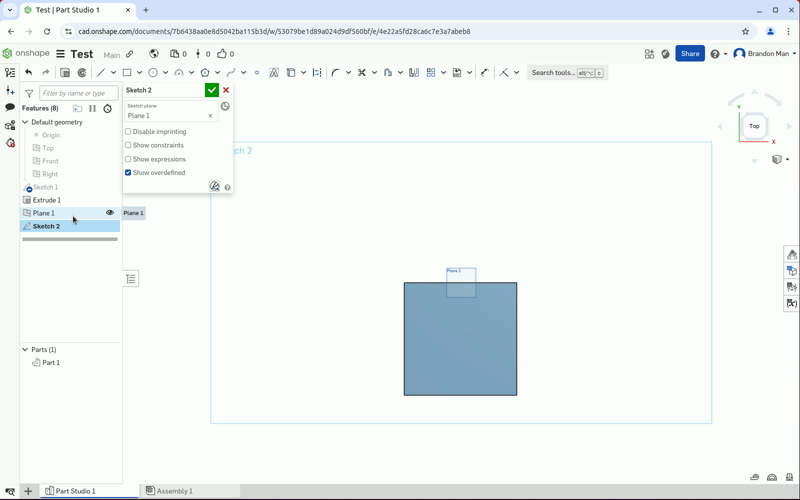
mouse_move(73, 352)
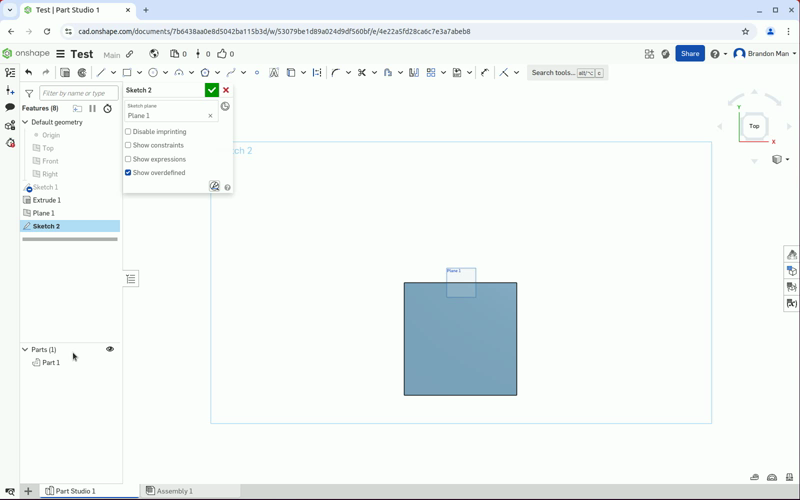
key(y)
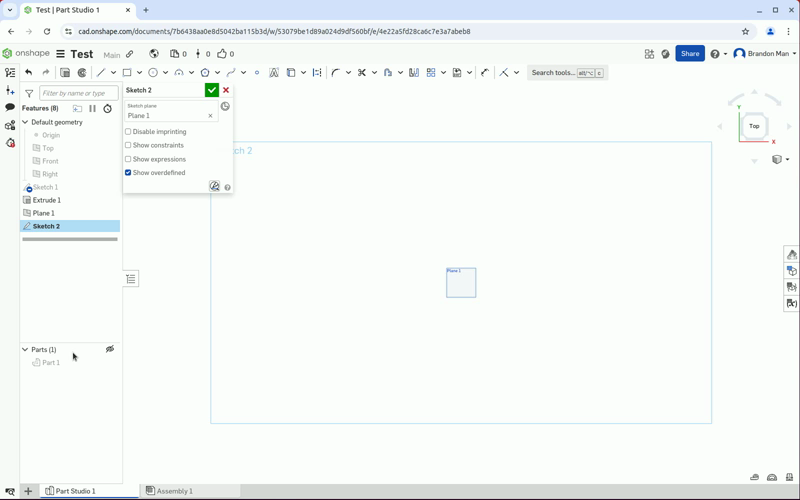
key(l)
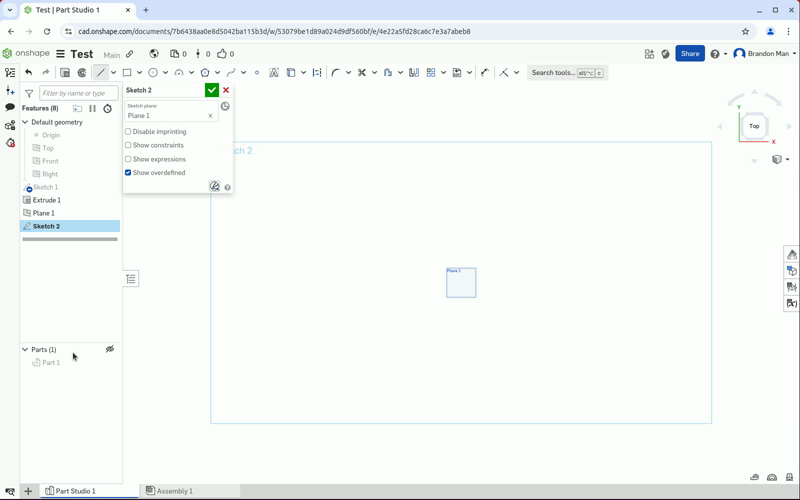
key_down(shift)
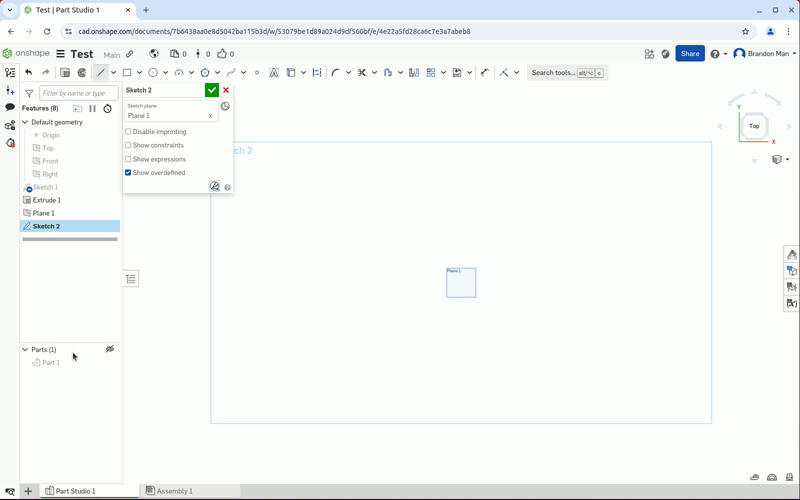
mouse_move(404, 395)
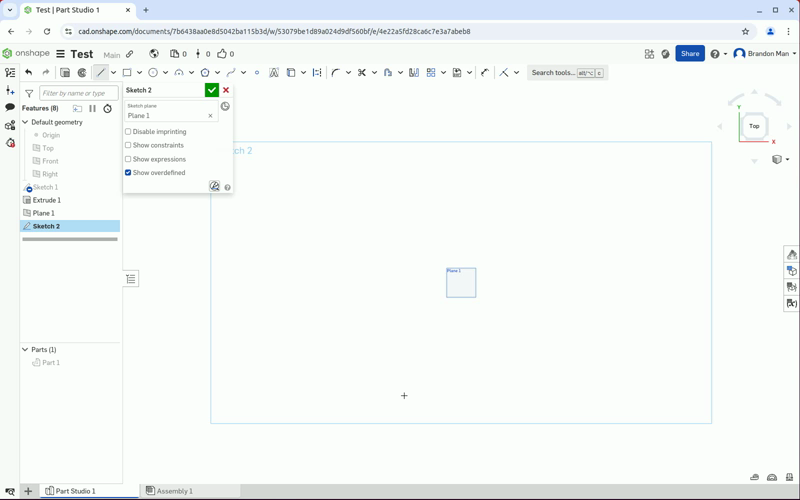
click(404, 395)
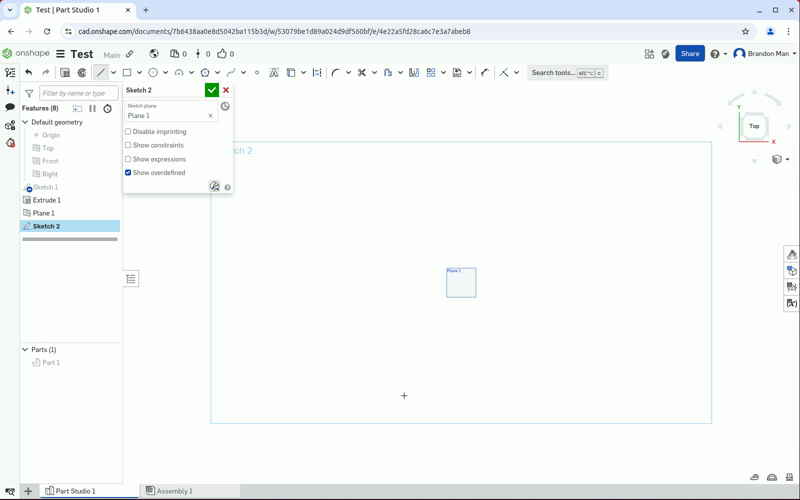
key_up(shift)
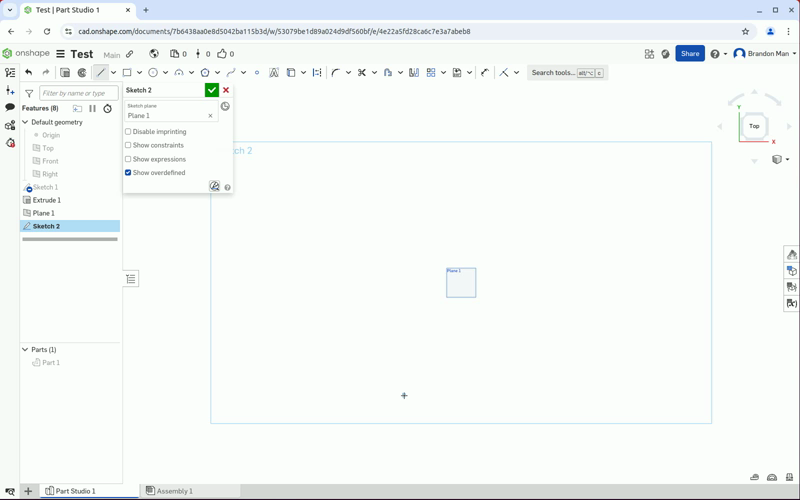
key_down(shift)
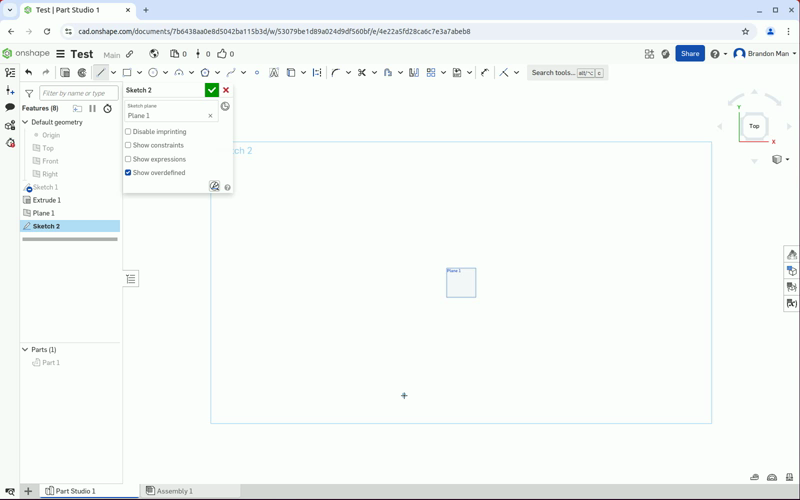
mouse_move(495, 395)
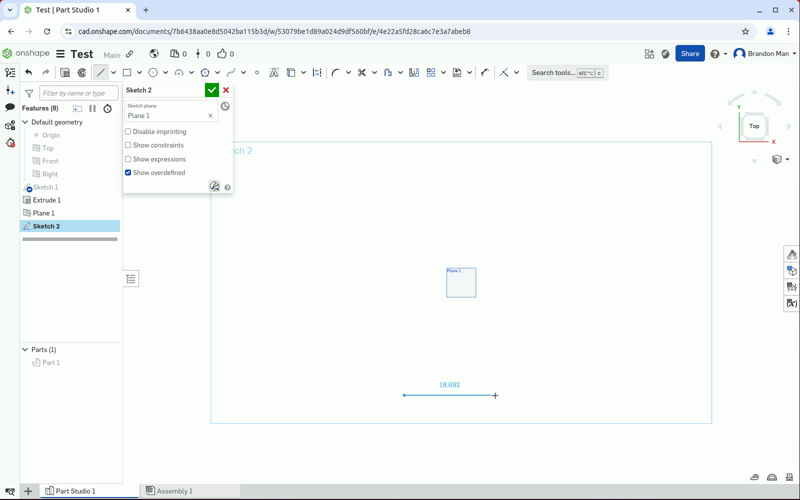
click(495, 395)
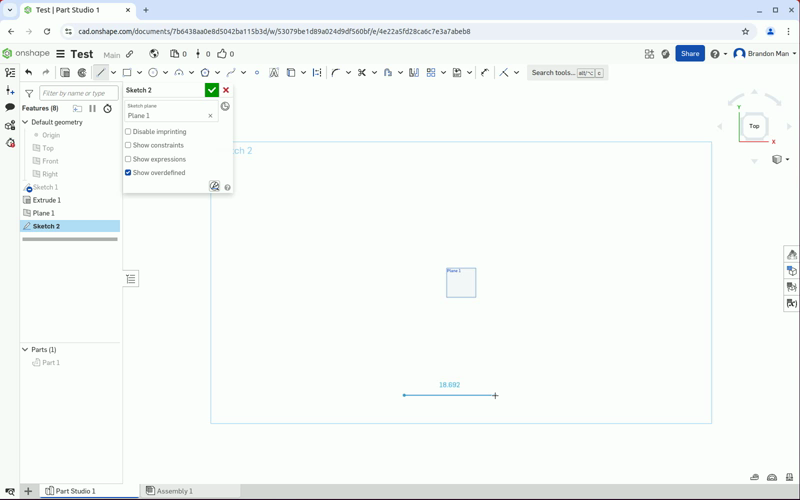
key_up(shift)
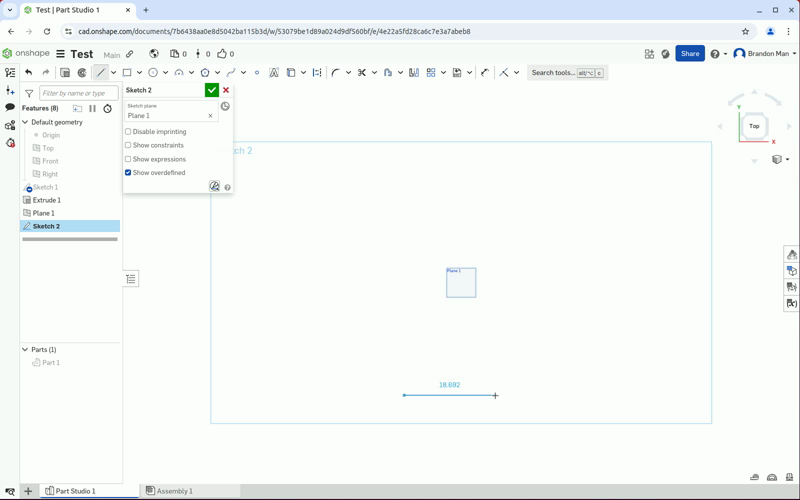
key_down(shift)
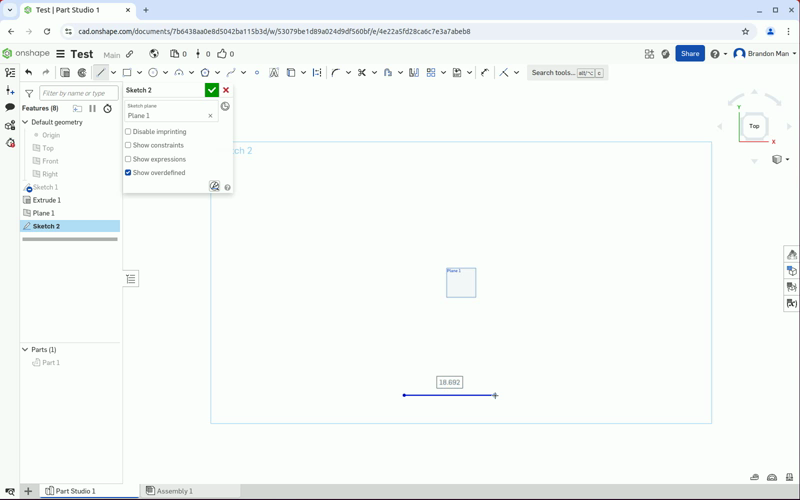
mouse_move(495, 304)
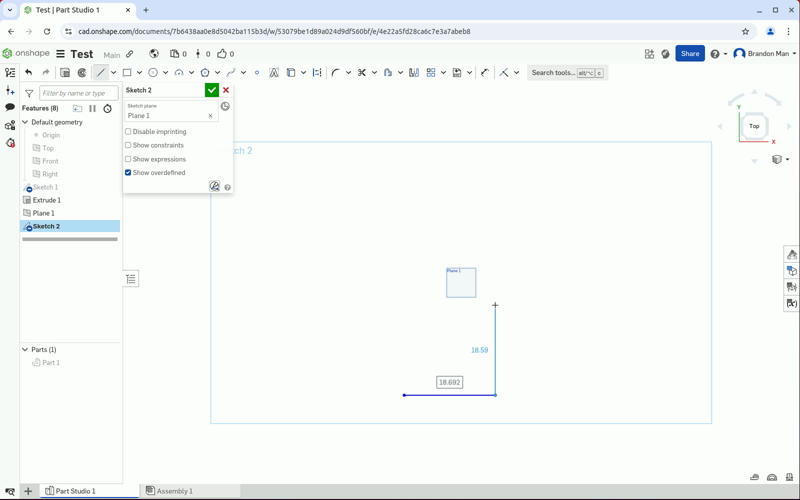
click(495, 304)
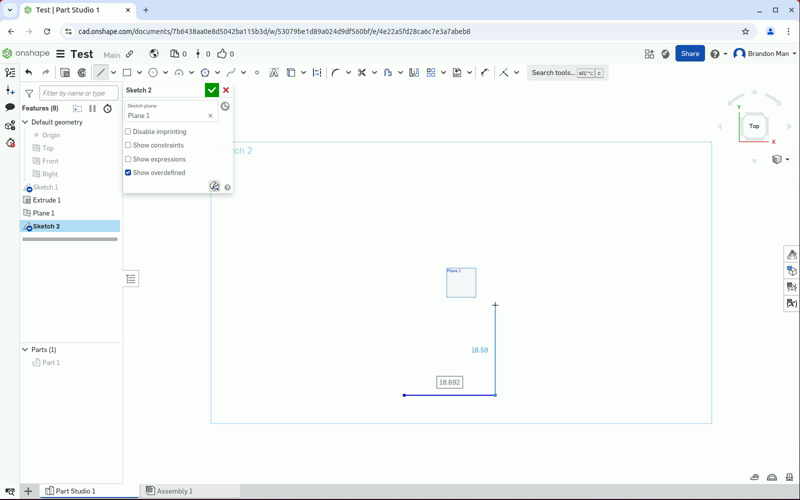
key_up(shift)
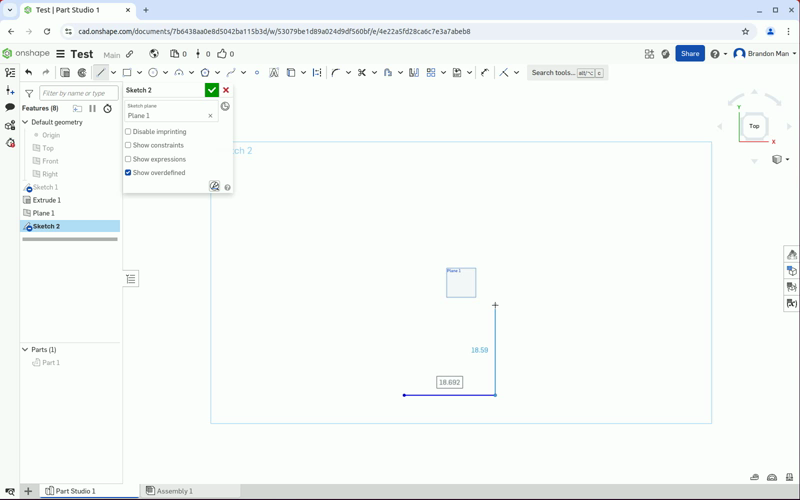
key_down(shift)
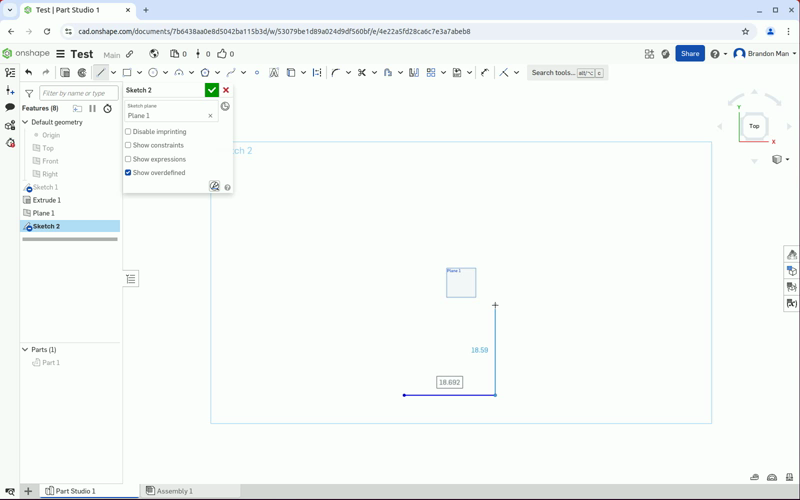
mouse_move(404, 304)
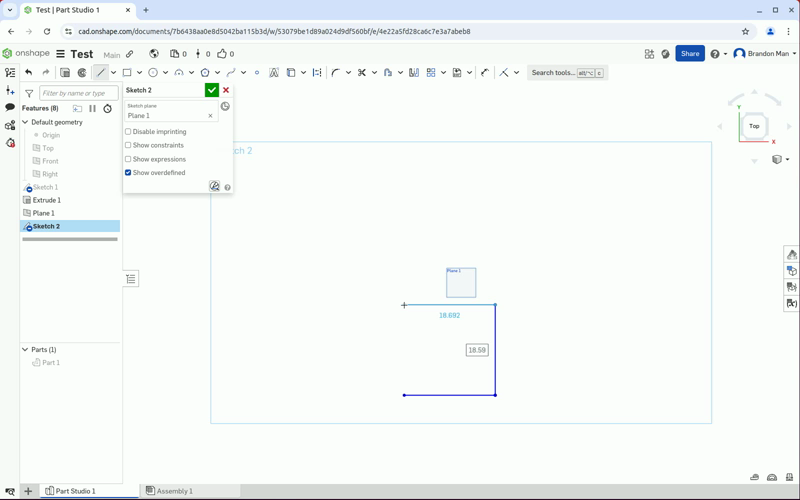
click(404, 304)
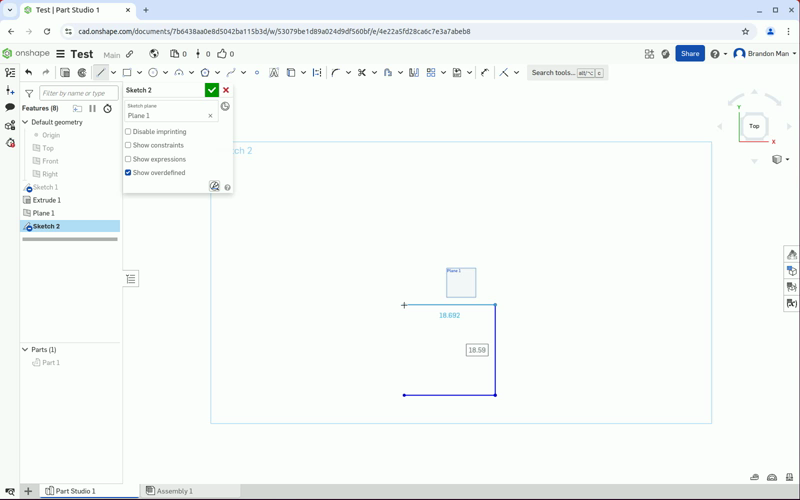
key_up(shift)
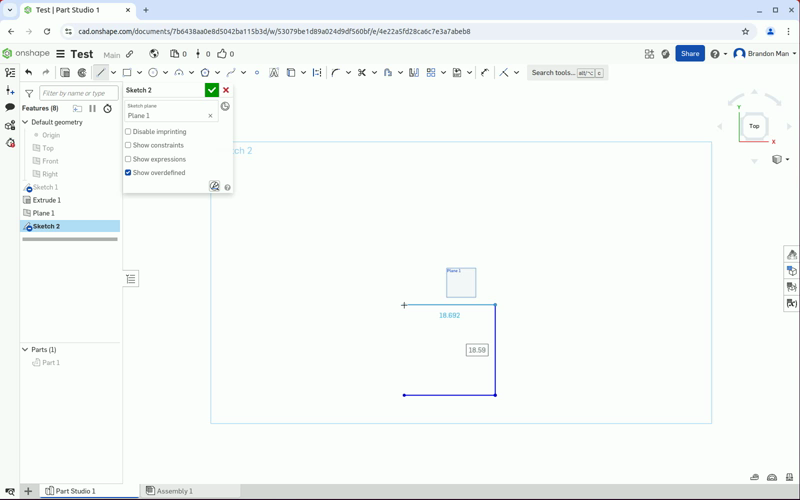
key_down(shift)
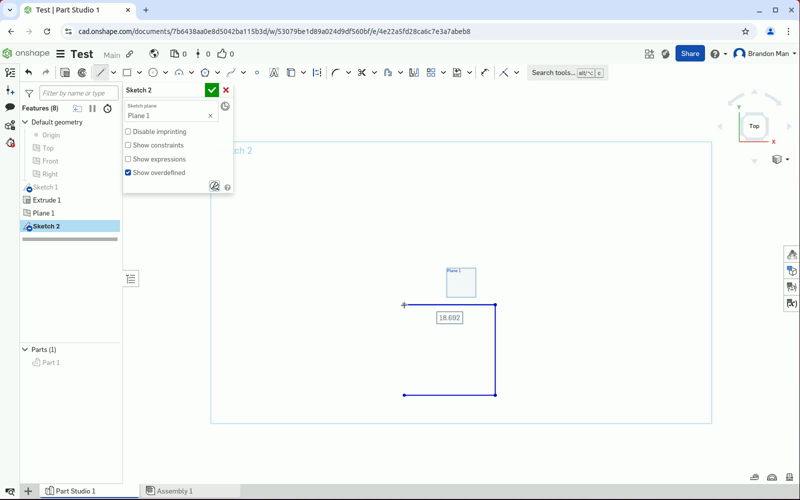
mouse_move(404, 395)
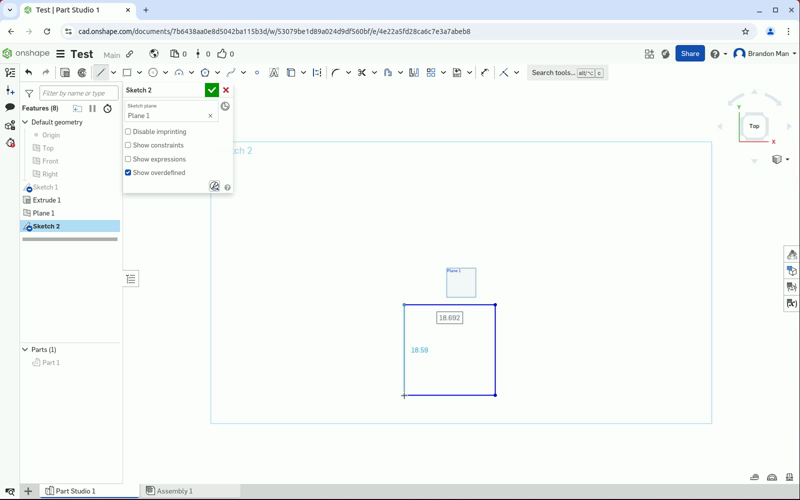
key_up(shift)
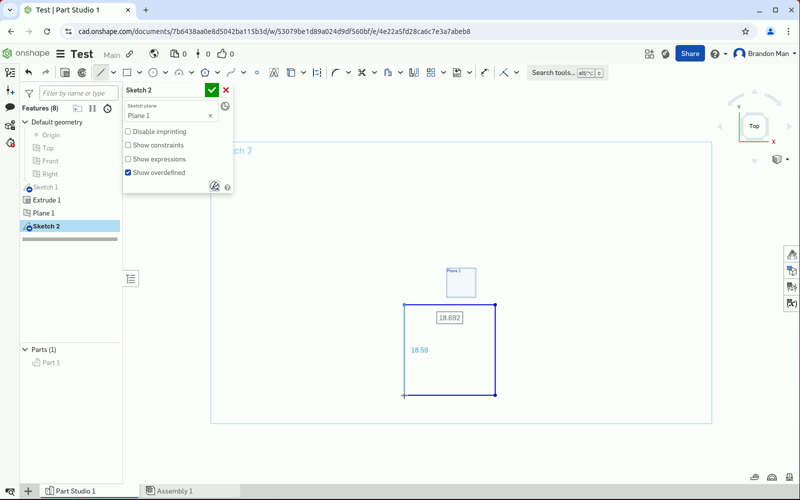
click(404, 395)
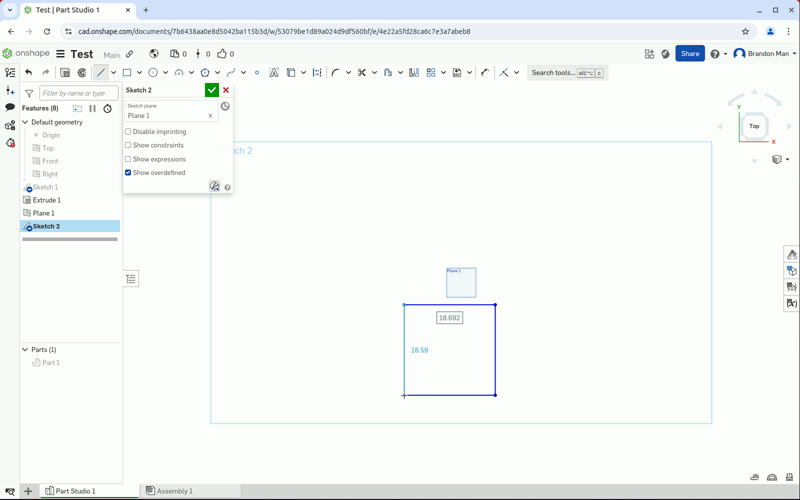
key(esc)
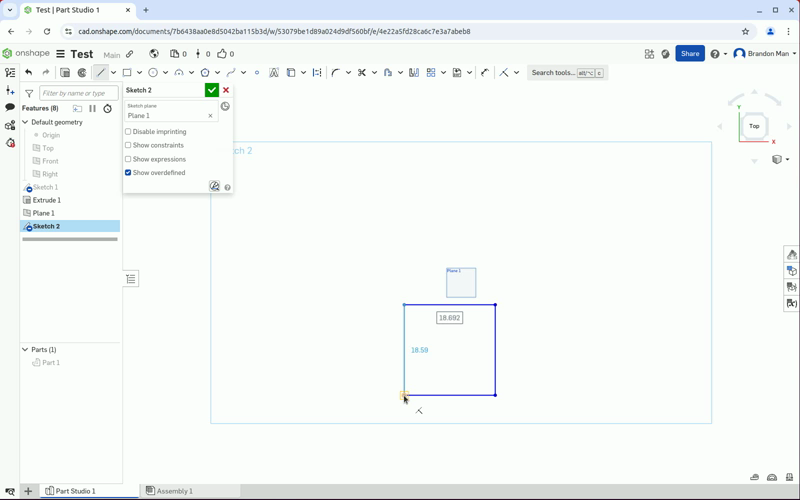
mouse_move(489, 342)
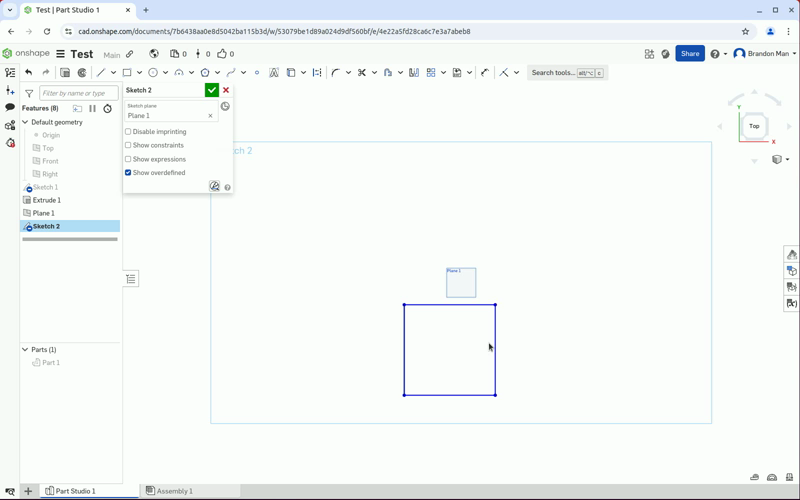
click(489, 342)
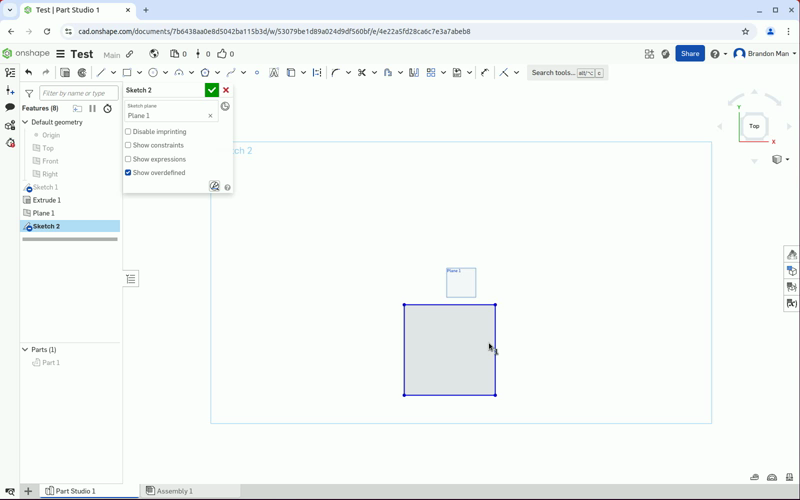
mouse_move(73, 352)
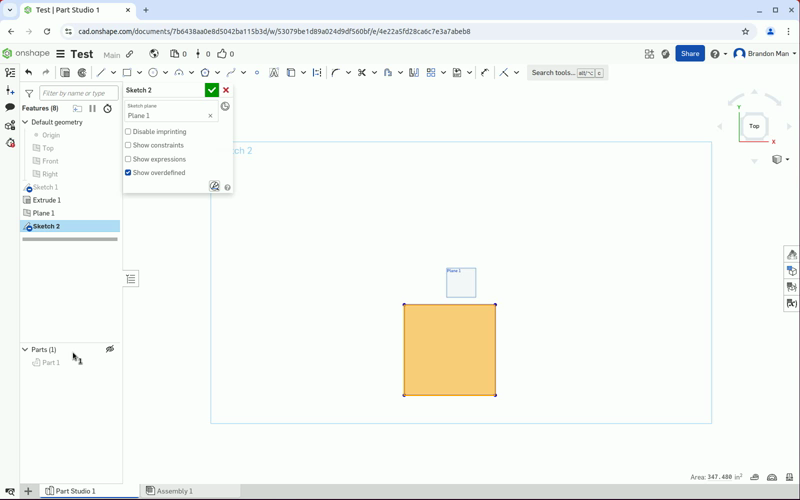
key(shift+y)
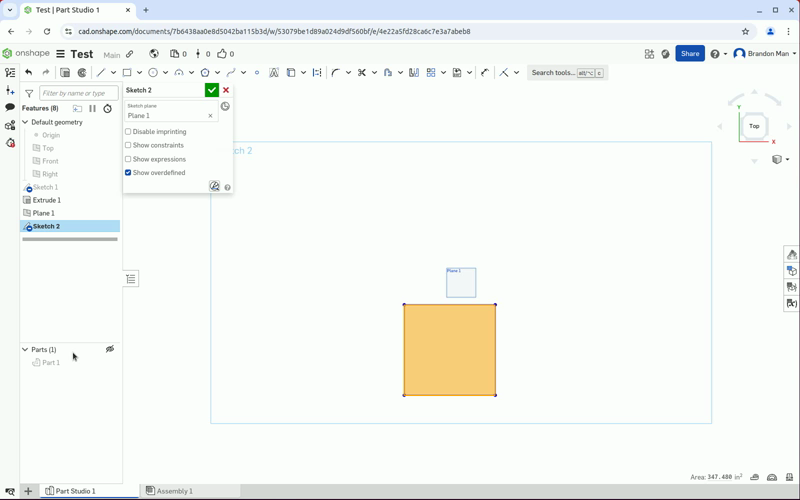
key(shift+e)
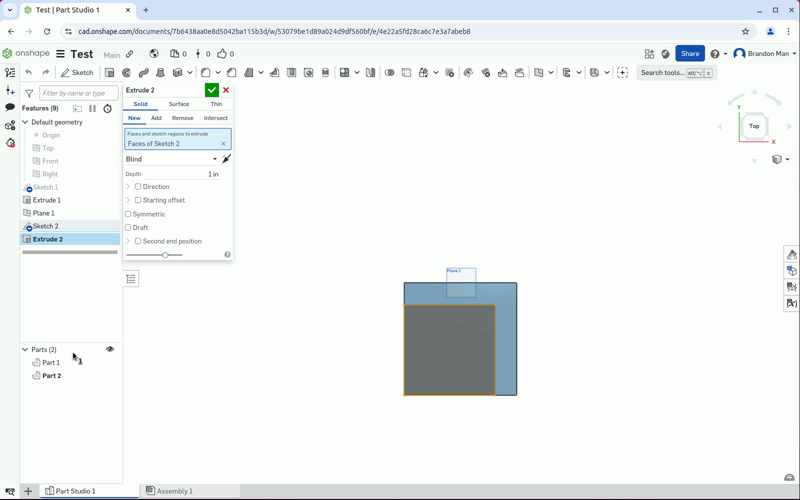
mouse_move(143, 106)
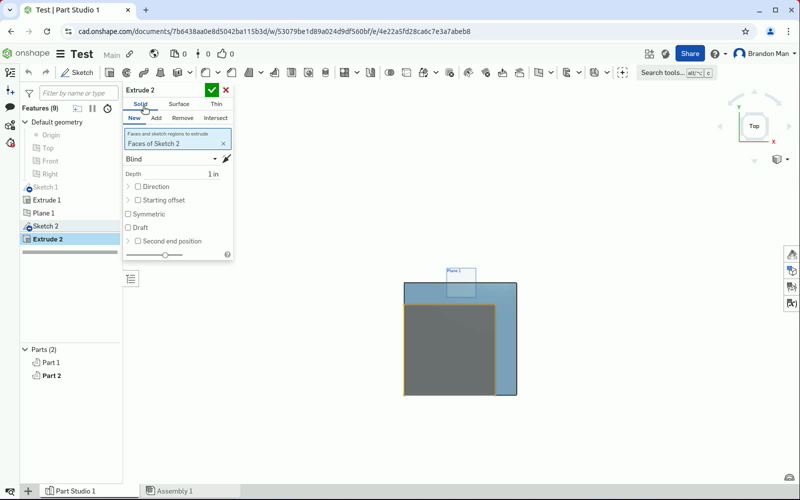
click(143, 106)
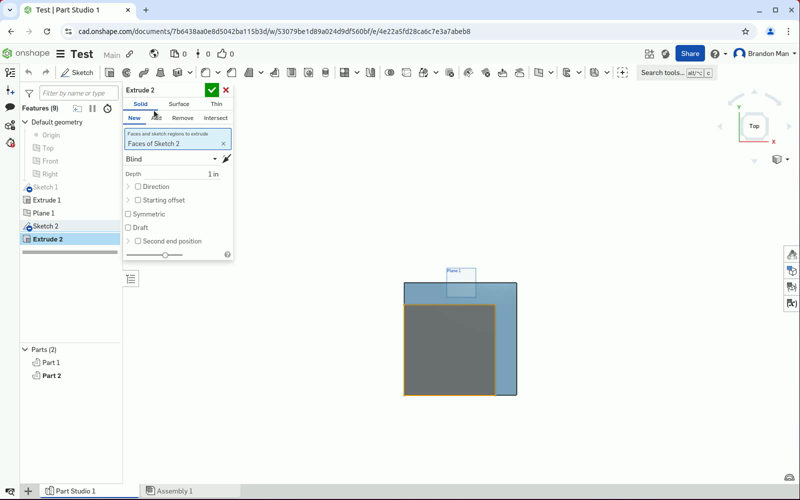
mouse_move(186, 120)
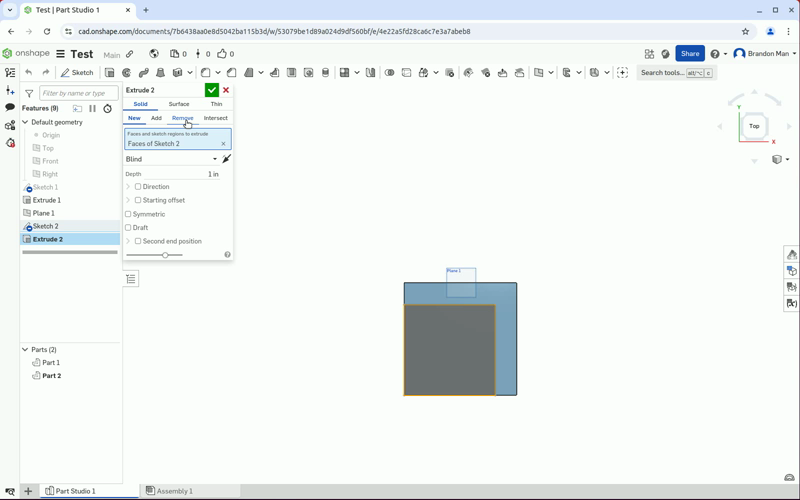
click(186, 120)
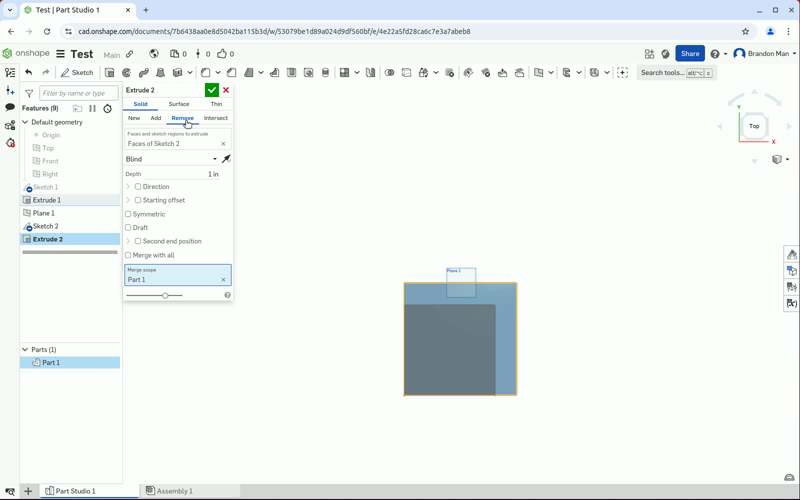
key(tab, 4)
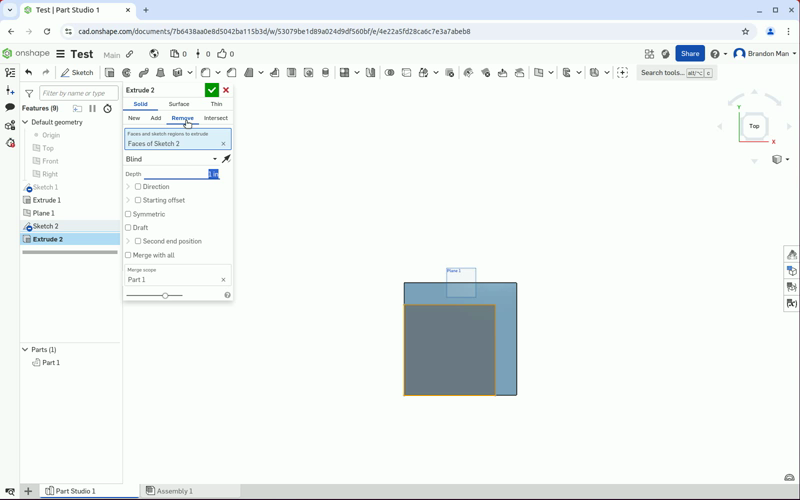
text(18.535)
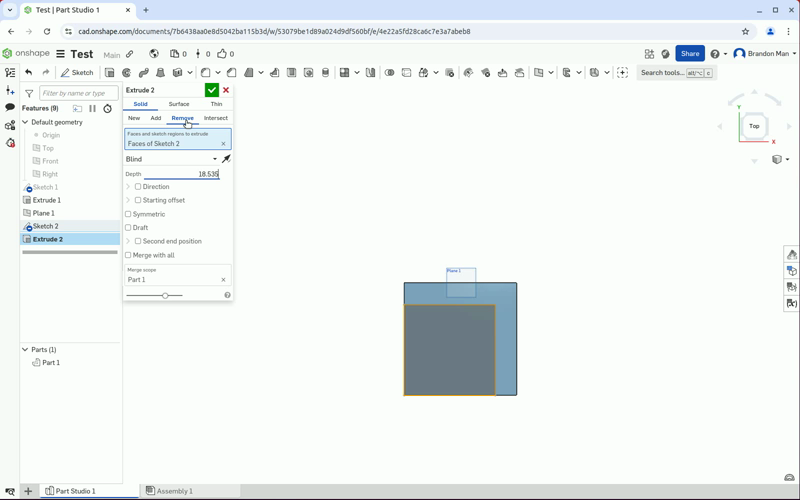
key(tab, 6)
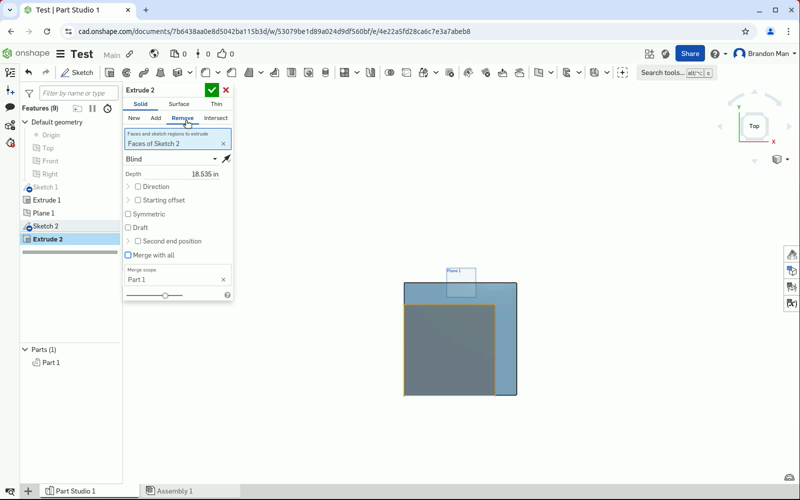
key(space)
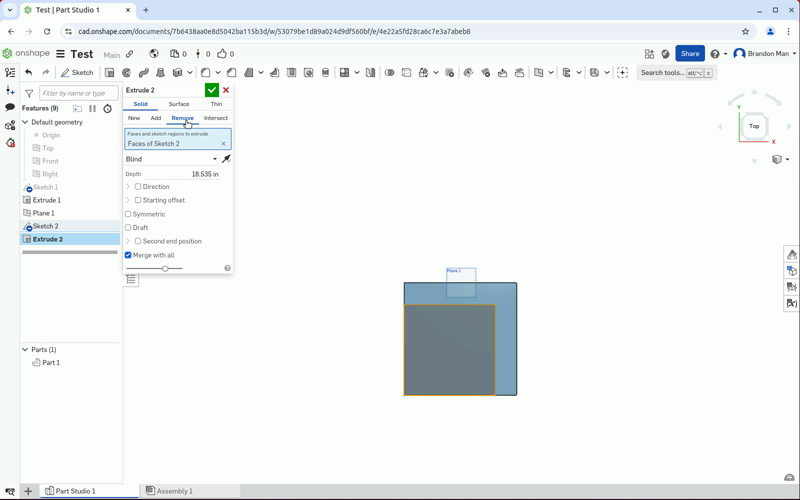
key(enter)
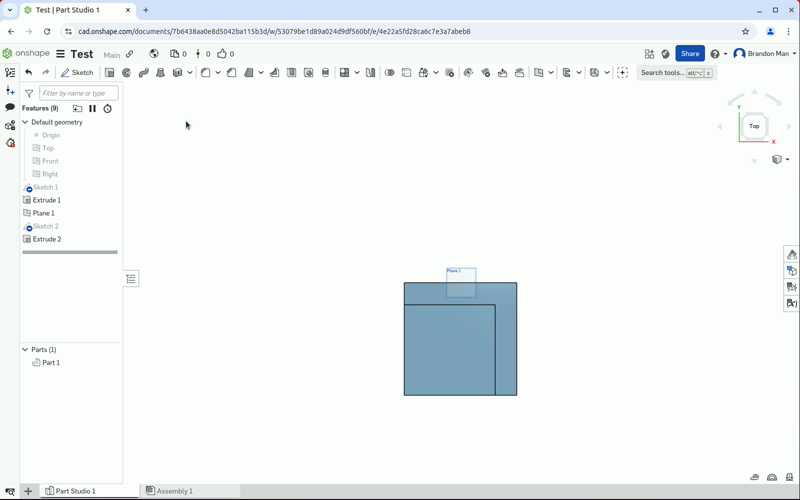
key(shift+h)
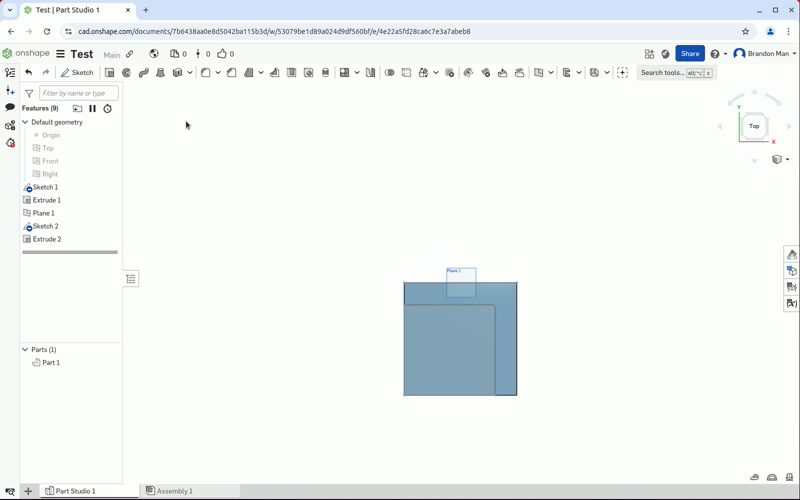
key(shift+h)
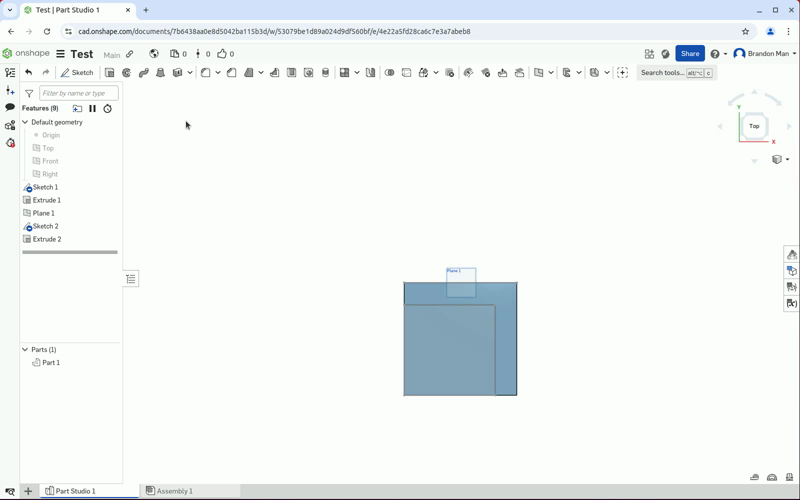
key(shift+7)
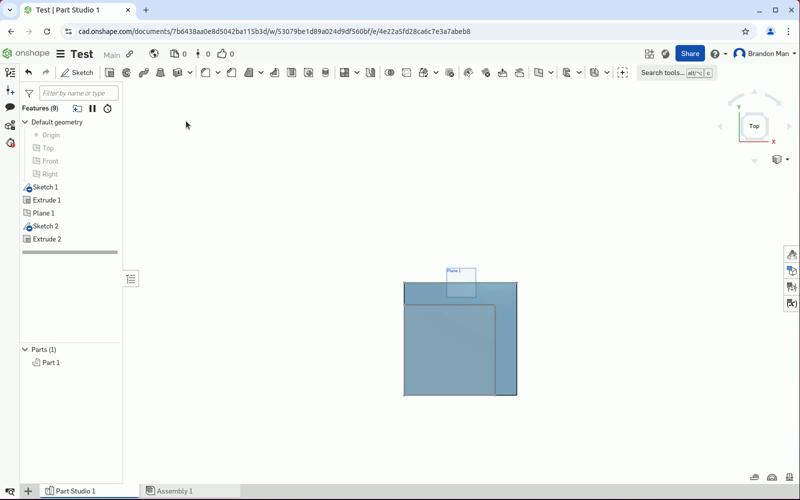
key(up, 3)
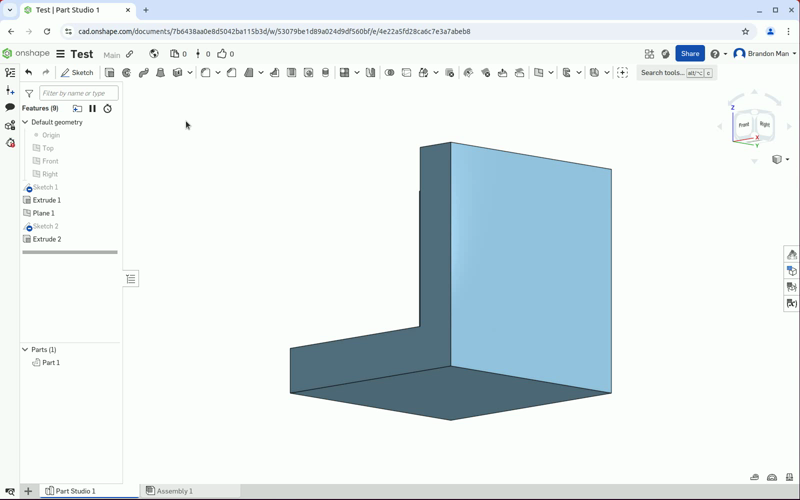
key(left, 3)
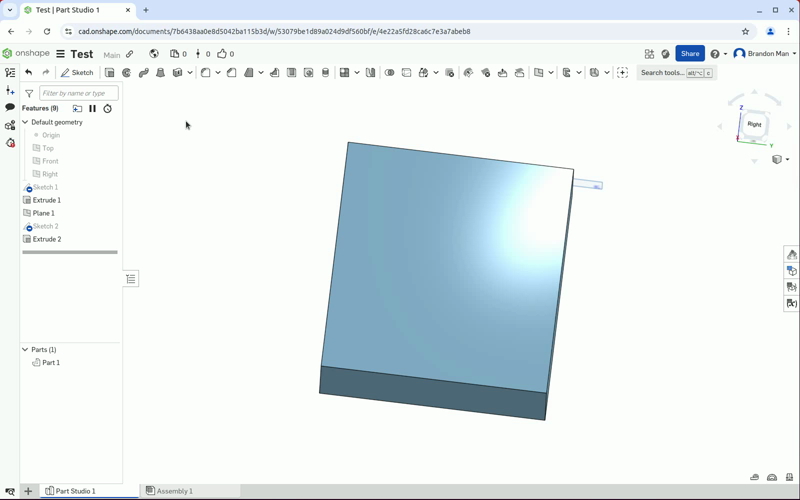
key(right, 3)
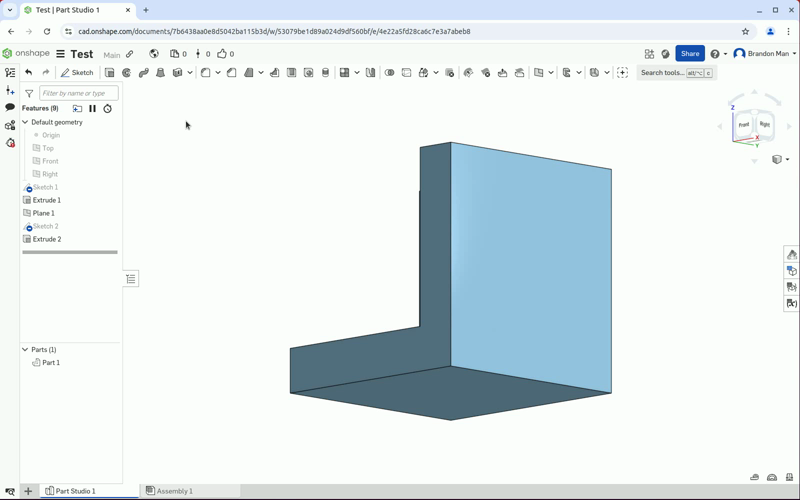
key(down, 3)
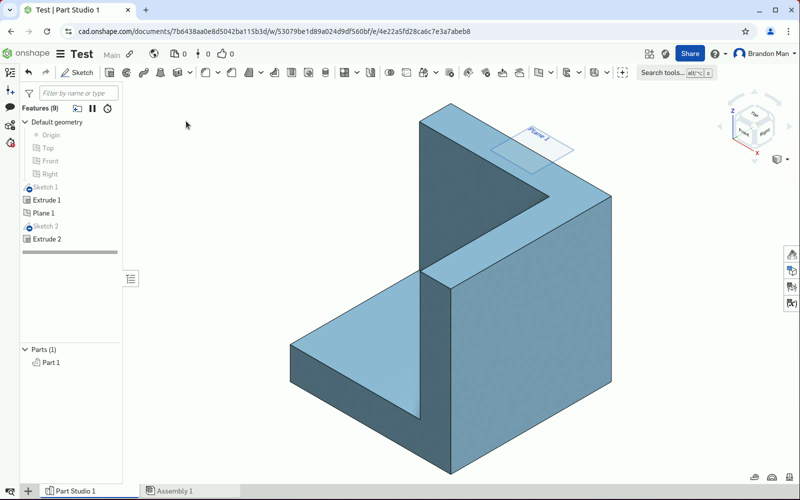
mouse_move(73, 189)
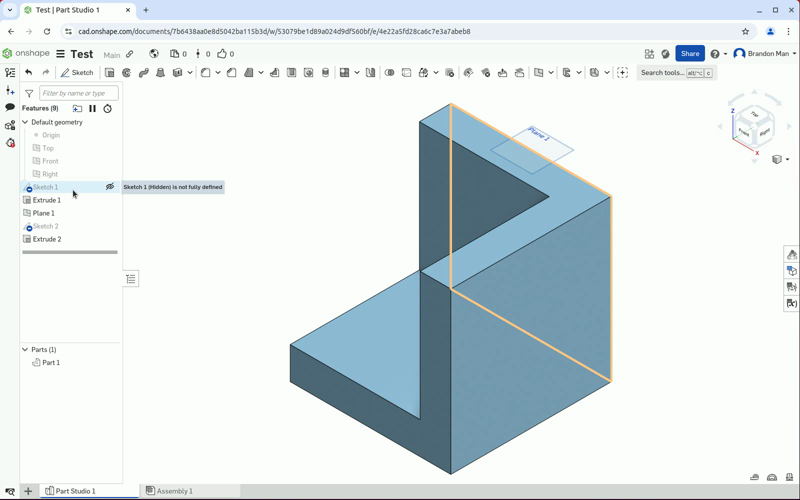
click(73, 189)